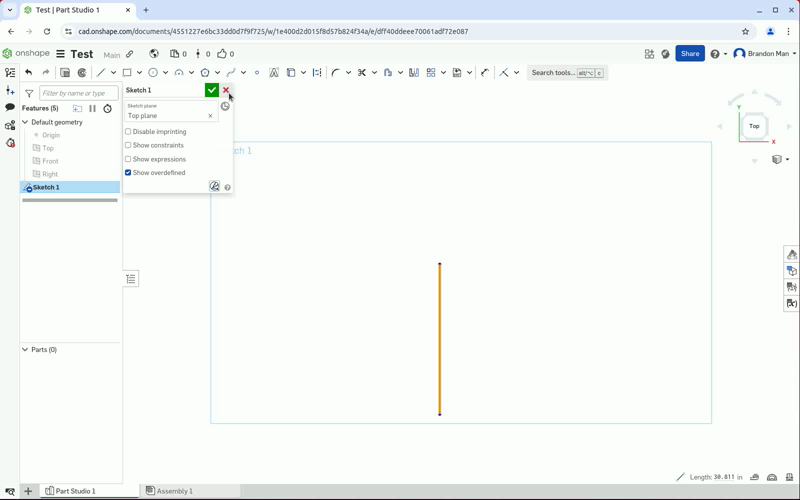
key(shift+h)
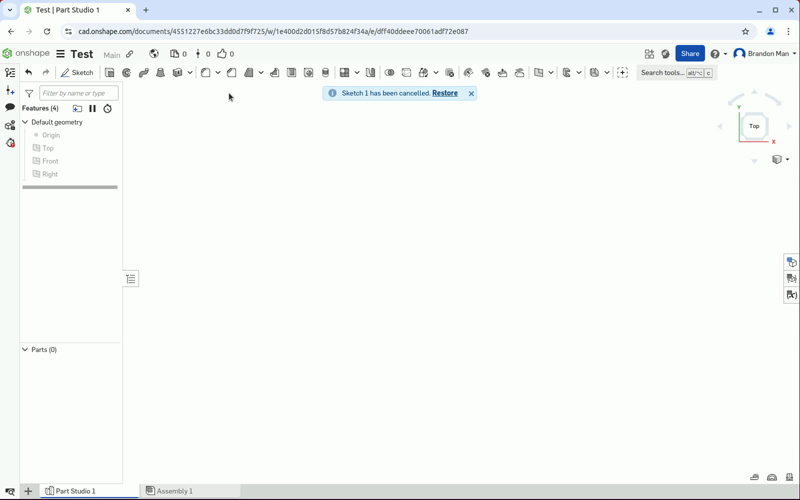
mouse_move(73, 352)
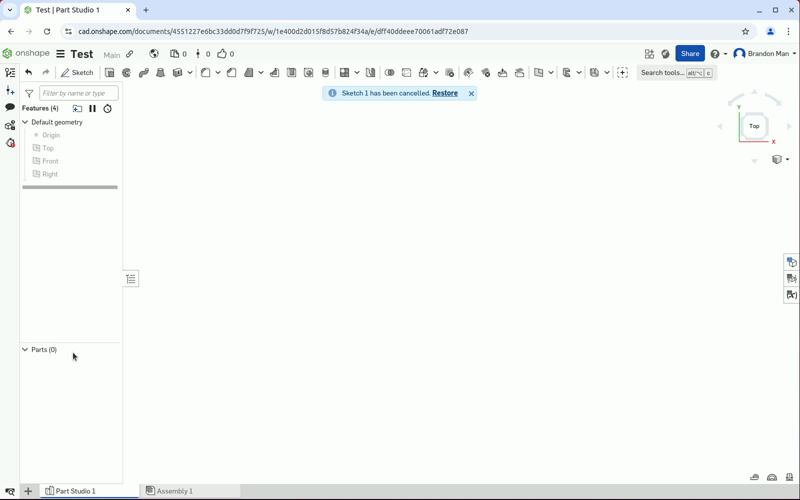
key(y)
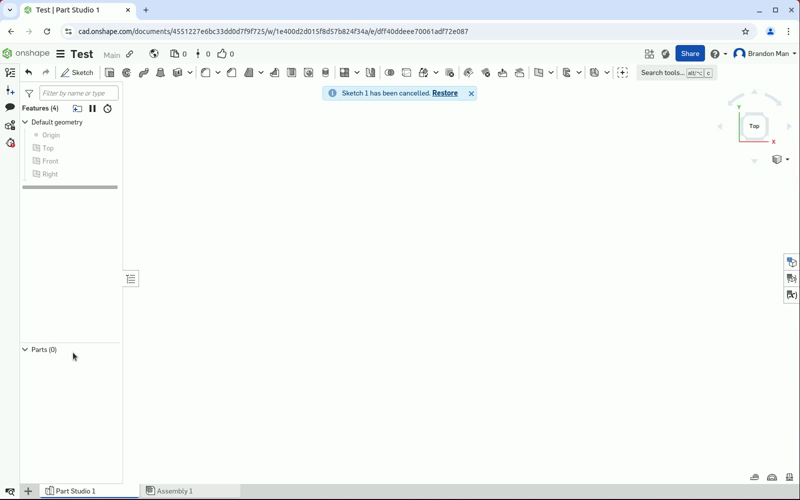
key(shift+p)
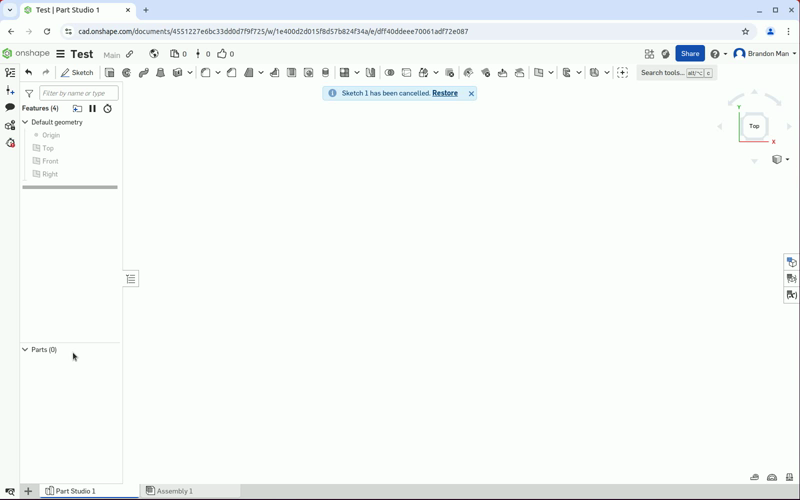
key(space)
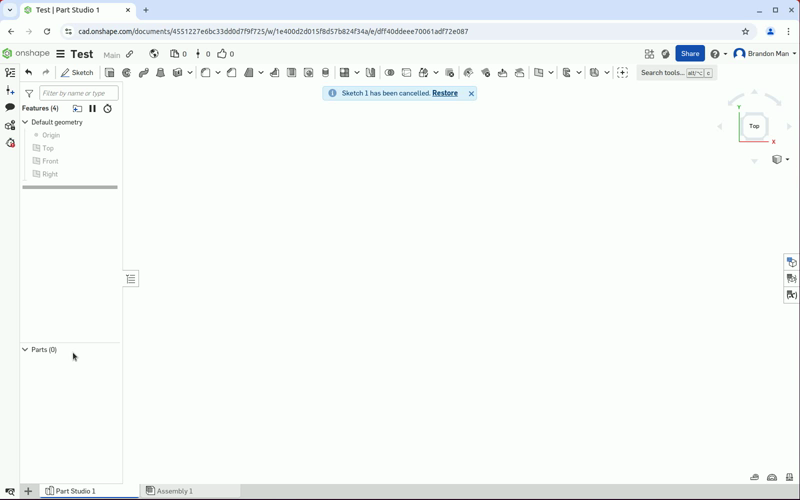
key_down(shift)
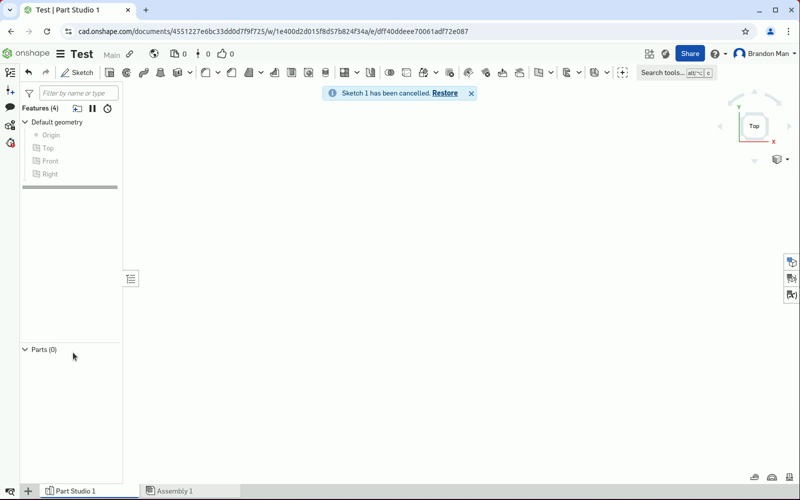
key(up)
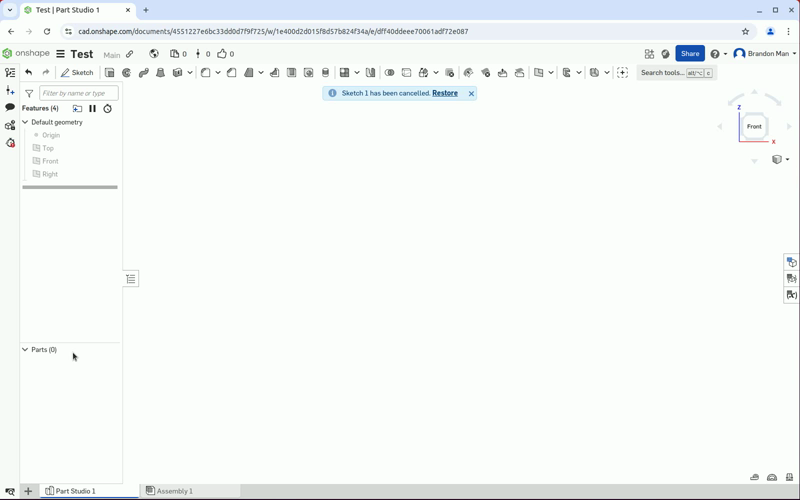
key_up(shift)
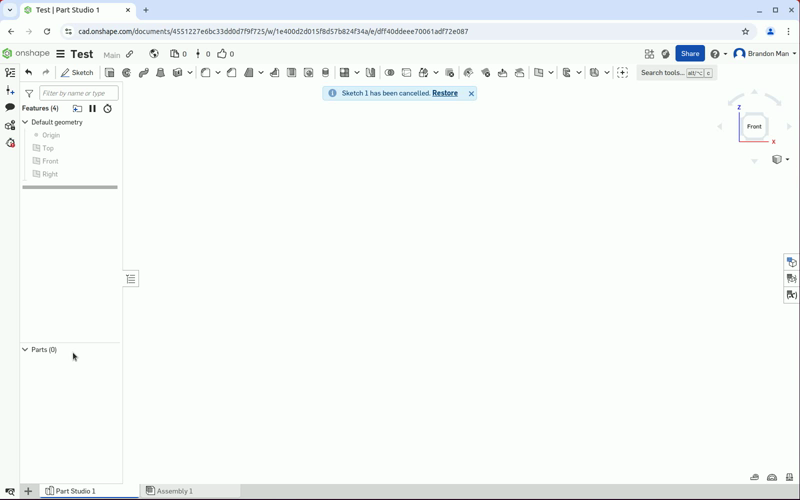
mouse_move(73, 352)
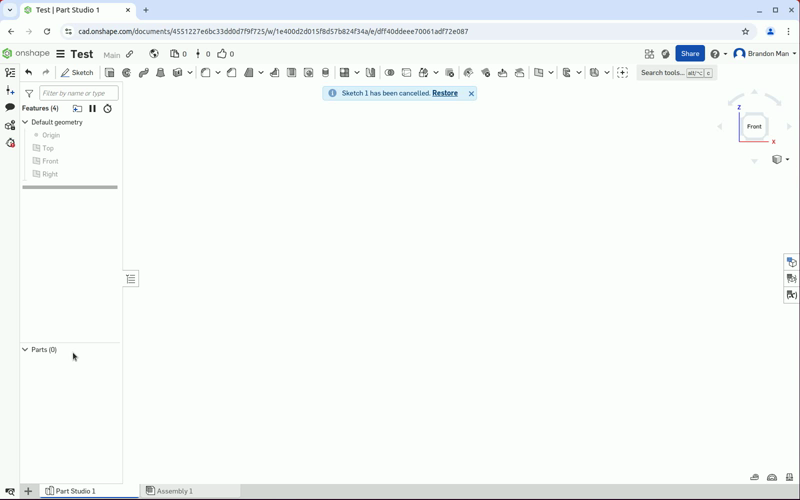
key(shift+y)
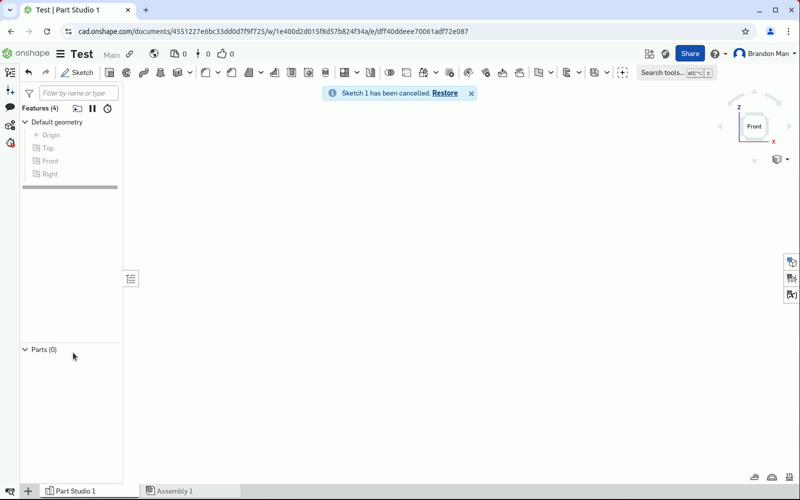
key(shift+s)
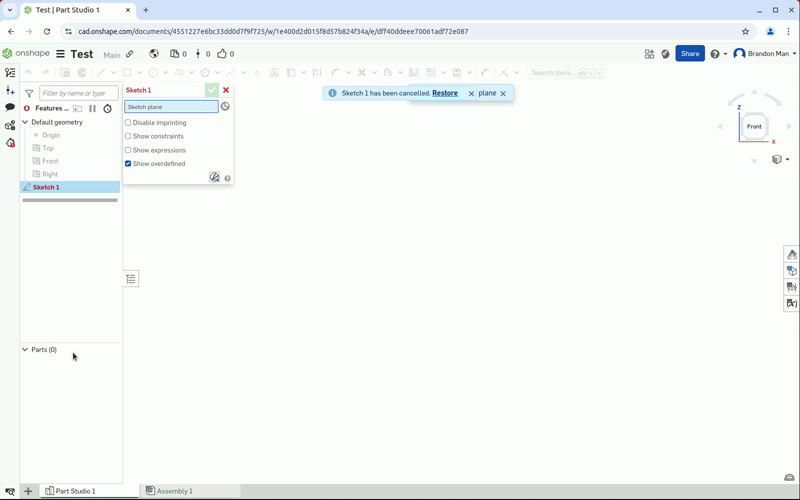
mouse_move(73, 163)
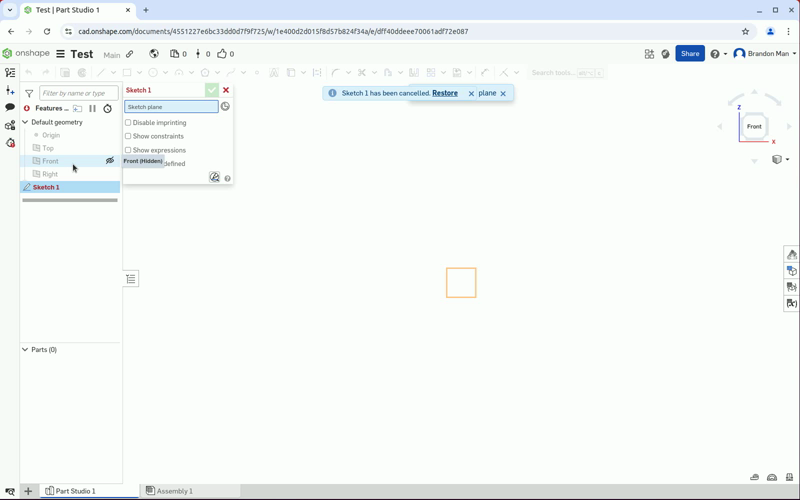
click(73, 163)
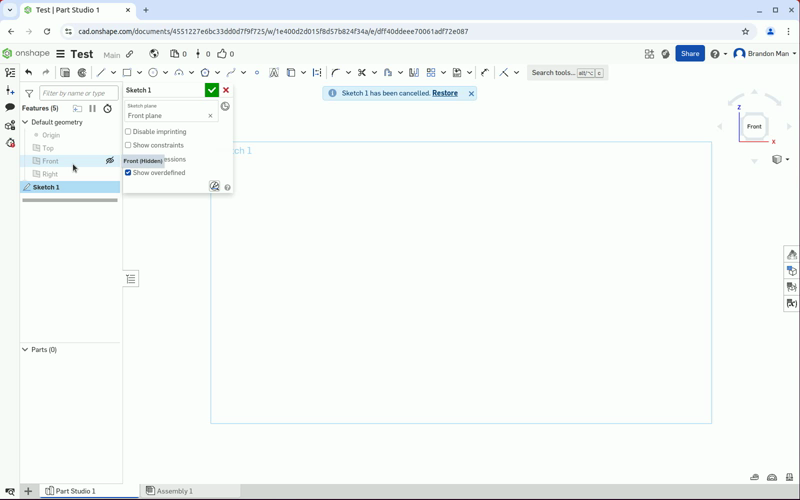
mouse_move(73, 352)
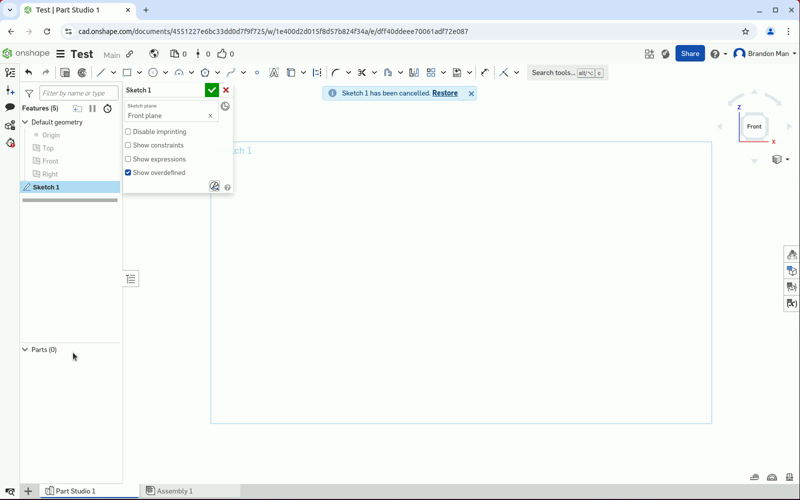
key(y)
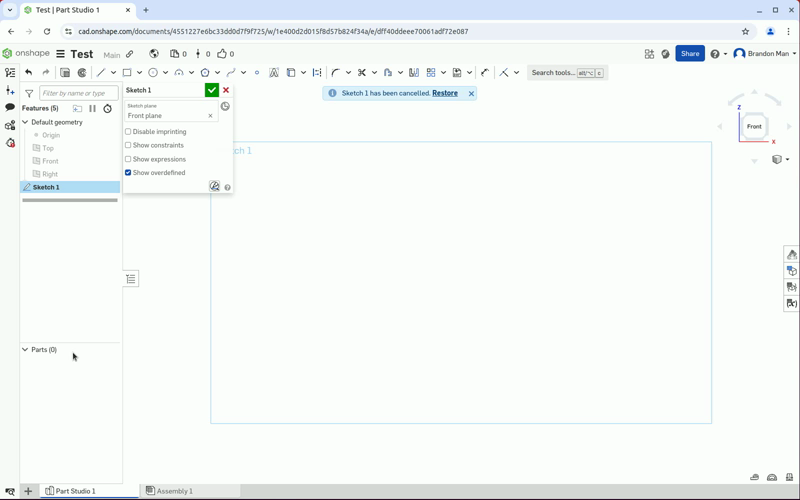
key(l)
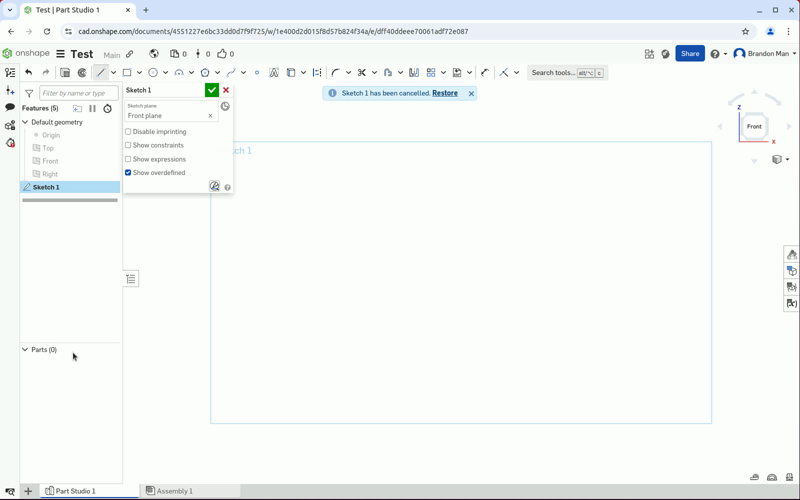
key_down(shift)
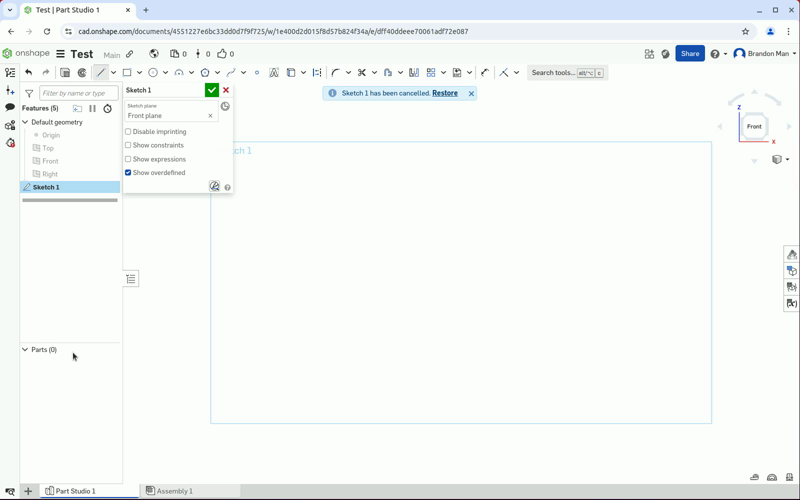
mouse_move(418, 329)
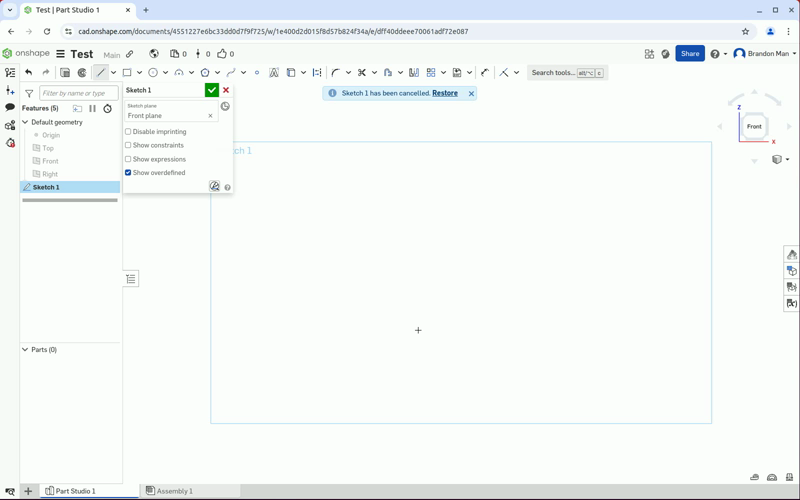
click(418, 329)
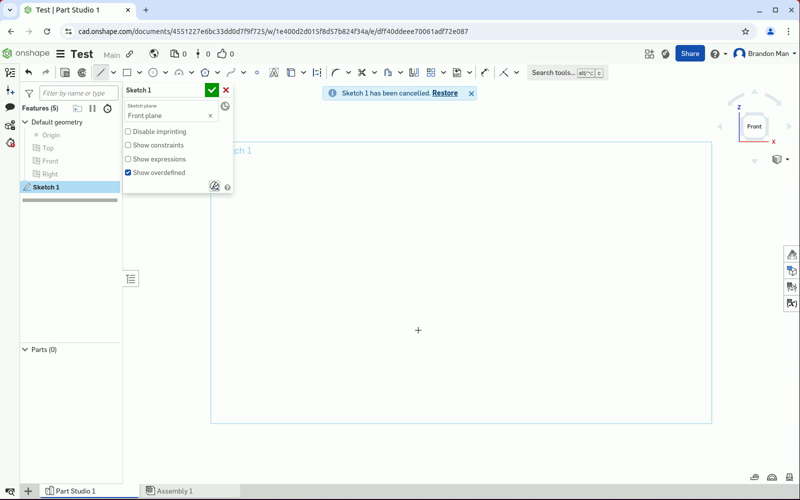
key_up(shift)
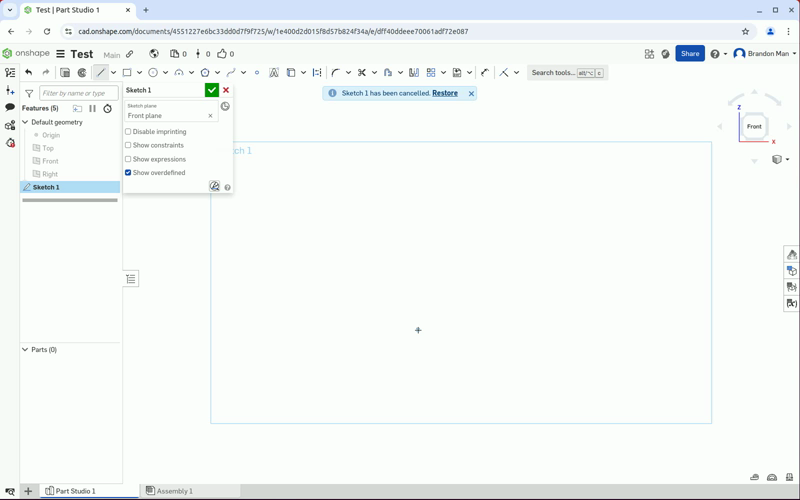
key_down(shift)
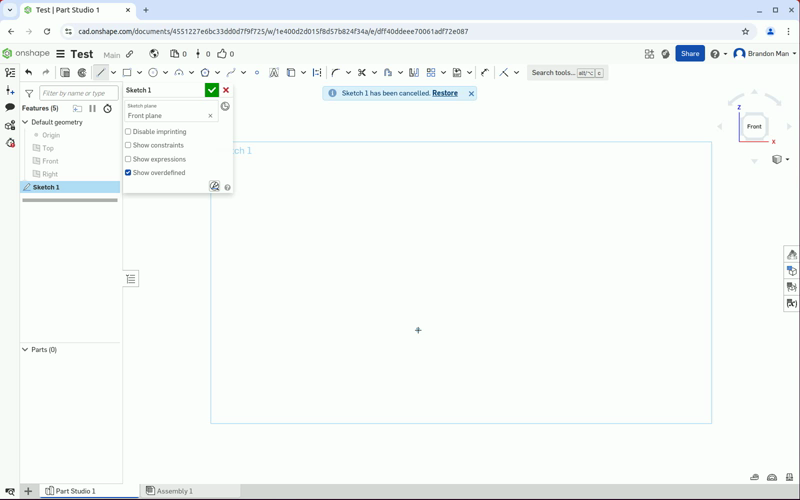
mouse_move(448, 329)
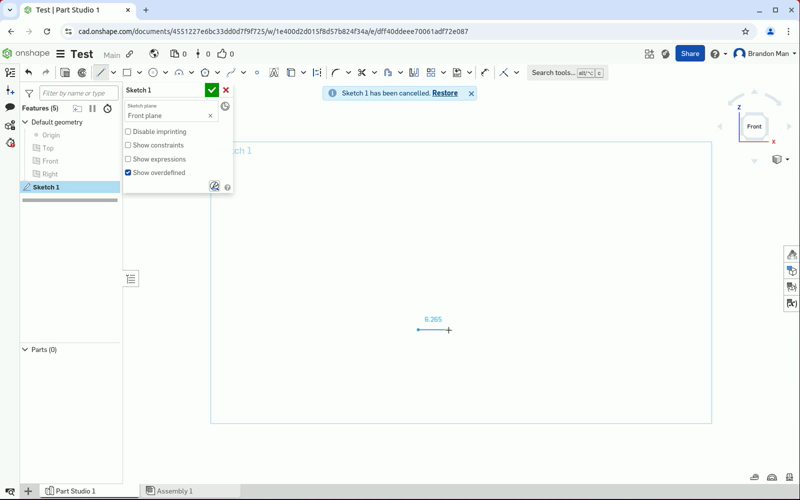
mouse_move(461, 329)
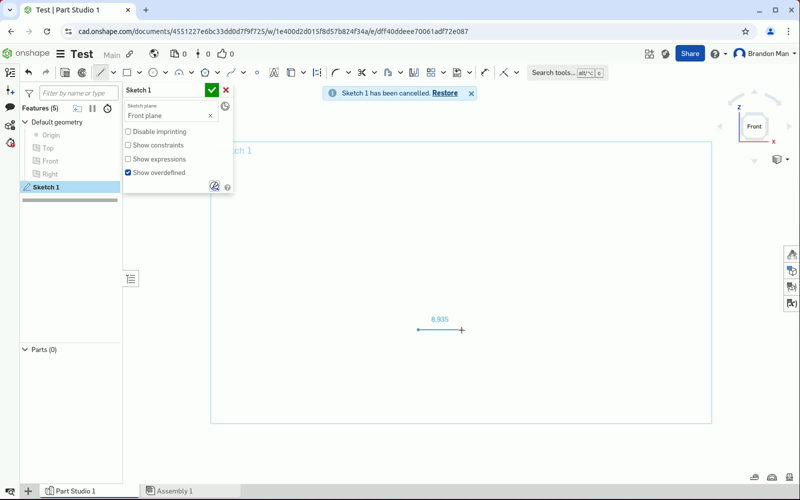
click(461, 329)
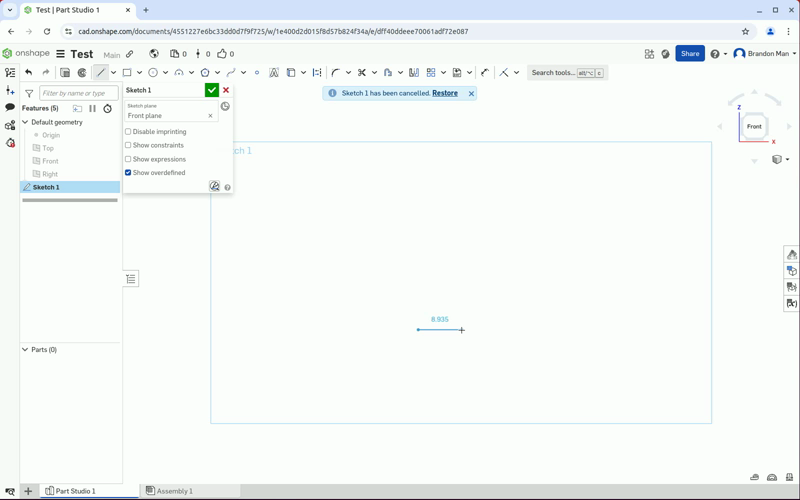
key_up(shift)
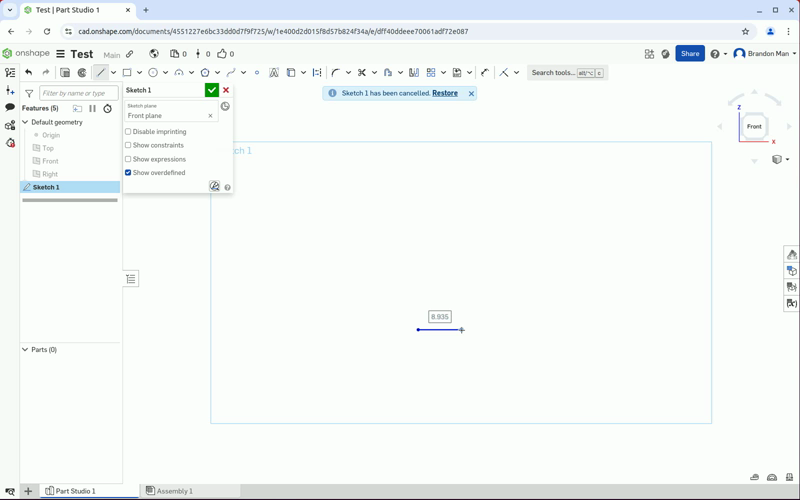
key_down(shift)
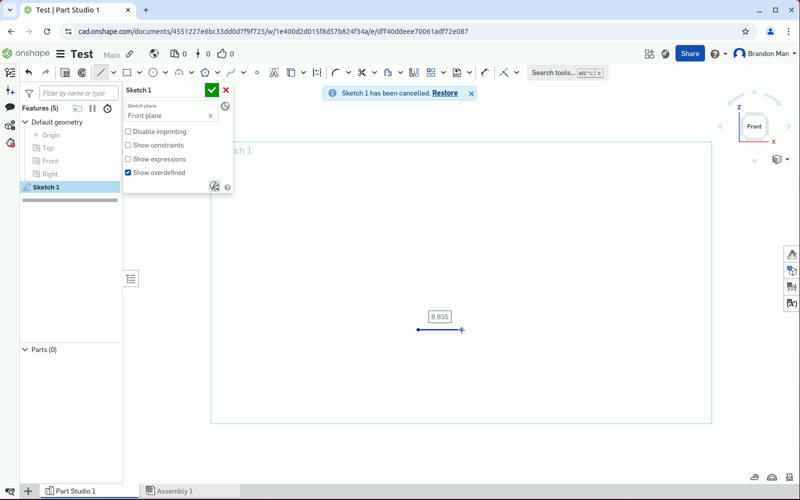
mouse_move(418, 286)
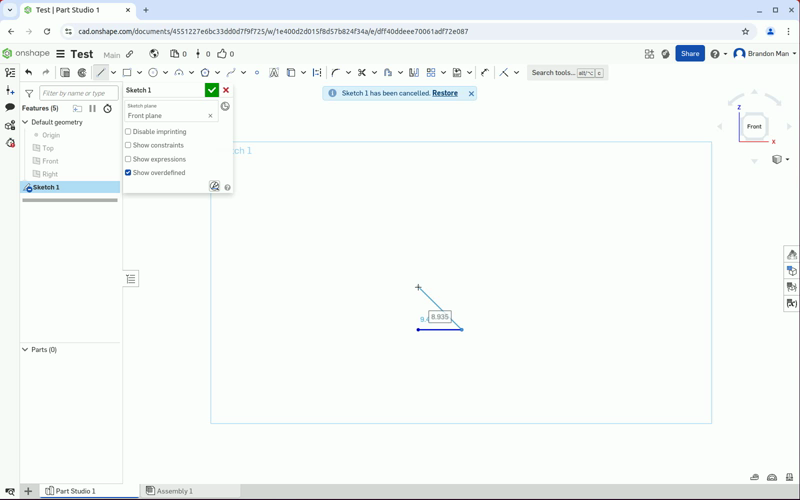
click(418, 286)
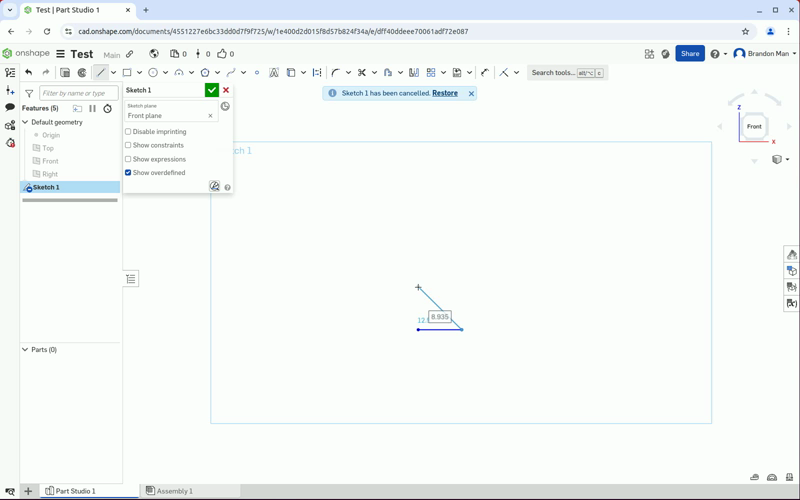
key_up(shift)
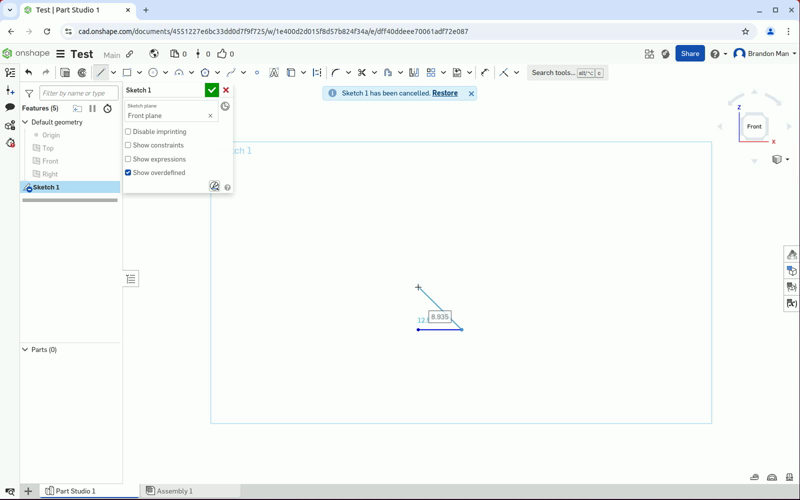
mouse_move(448, 286)
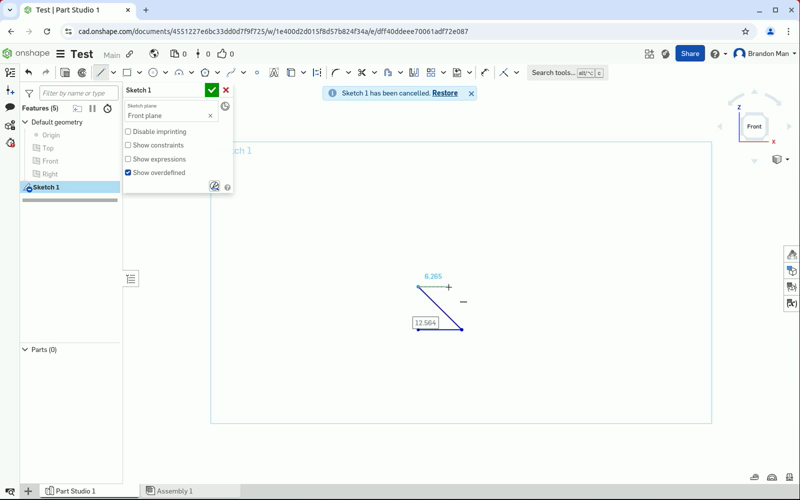
key_down(shift)
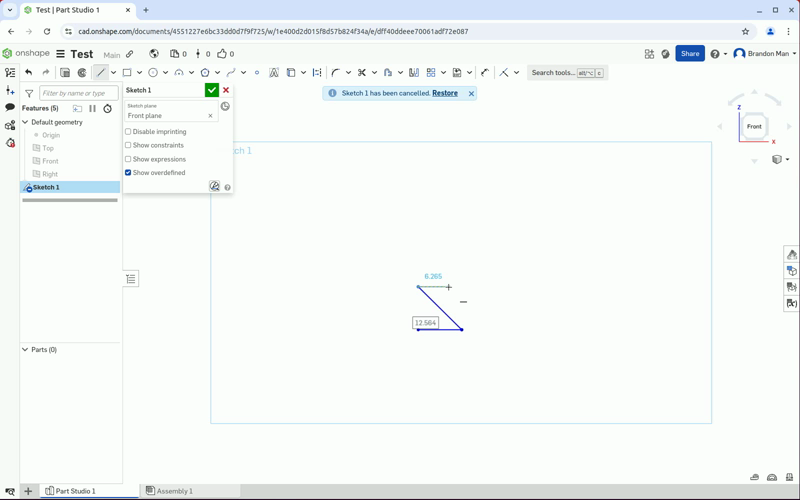
mouse_move(418, 329)
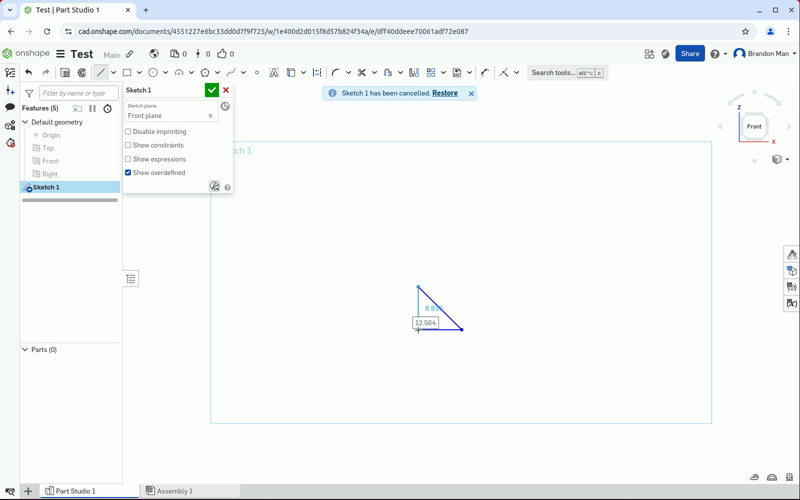
key_up(shift)
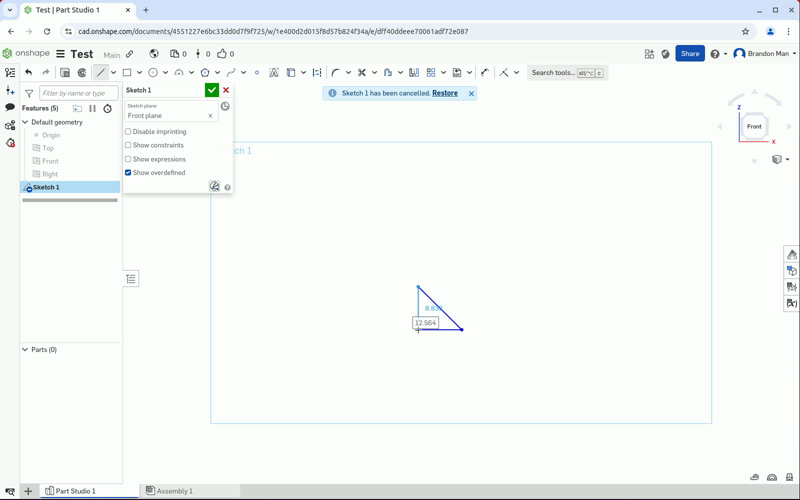
click(418, 329)
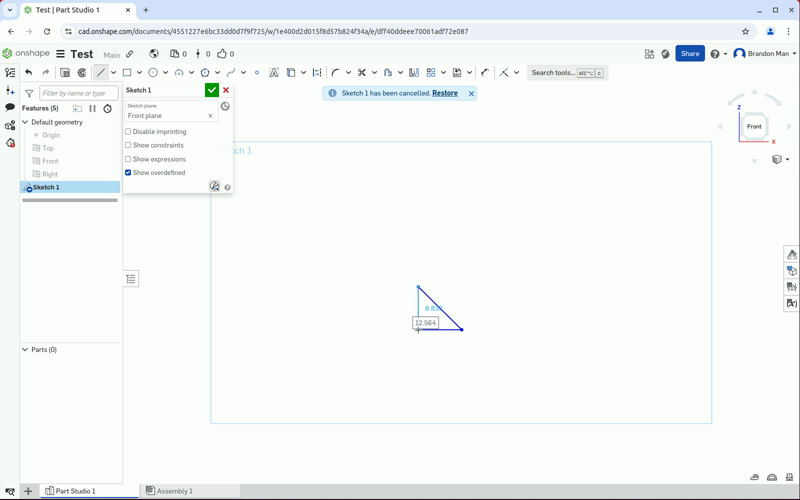
key(esc)
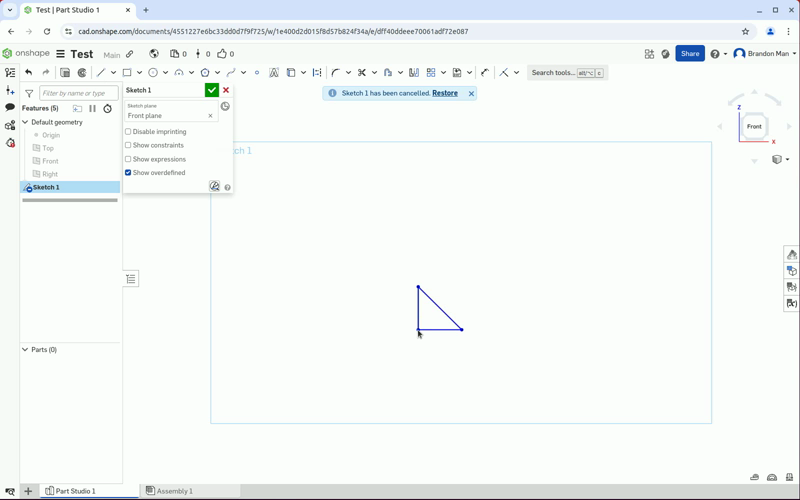
mouse_move(448, 323)
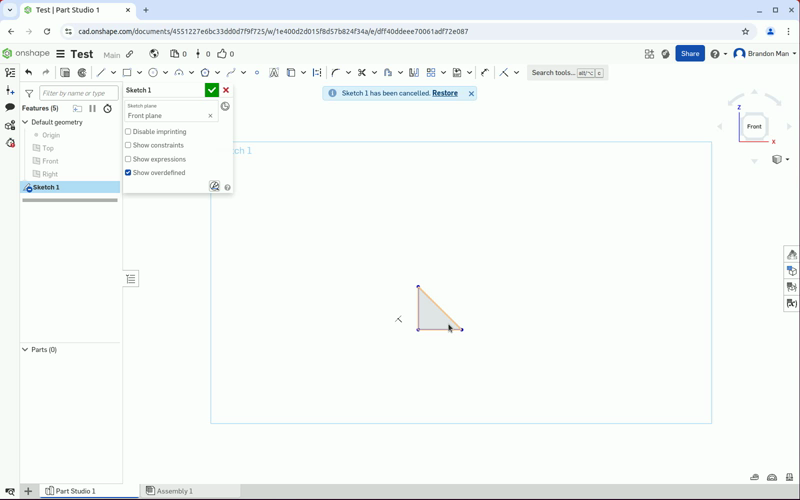
scroll(6)
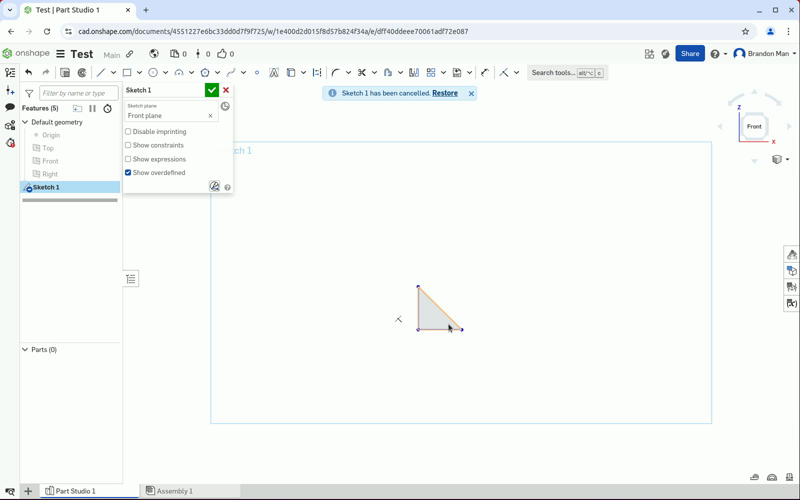
scroll(6)
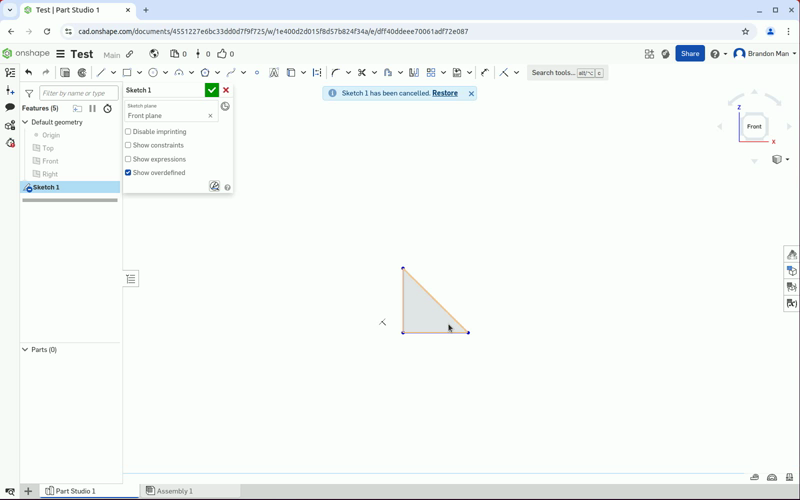
scroll(6)
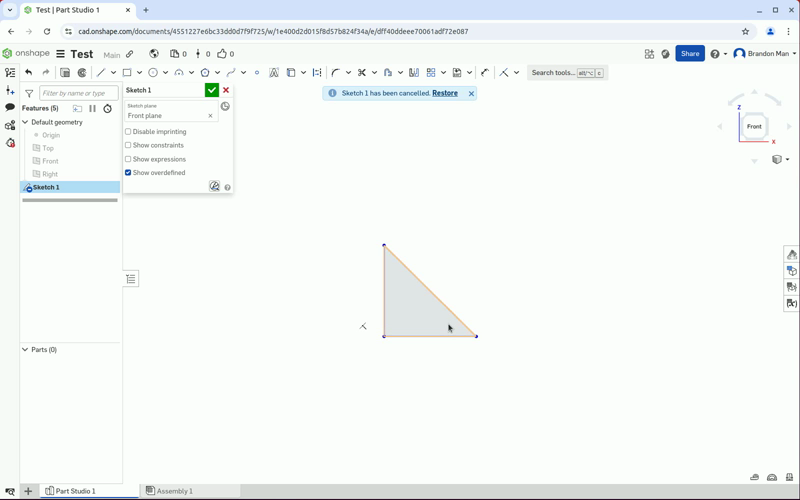
scroll(6)
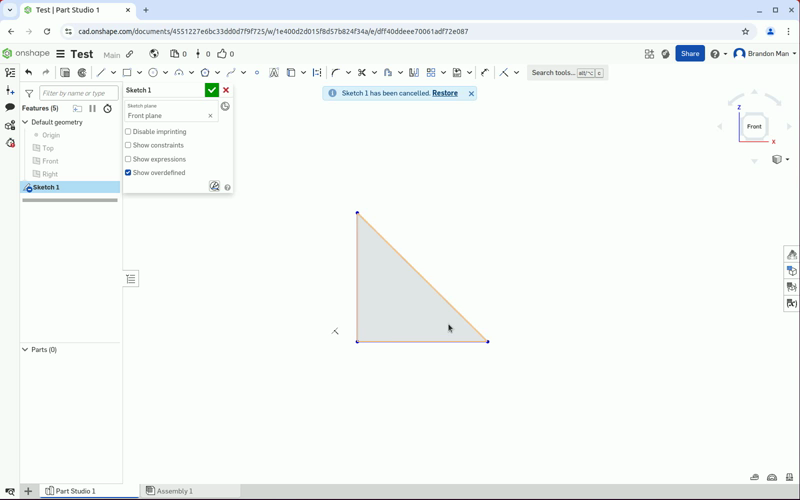
scroll(6)
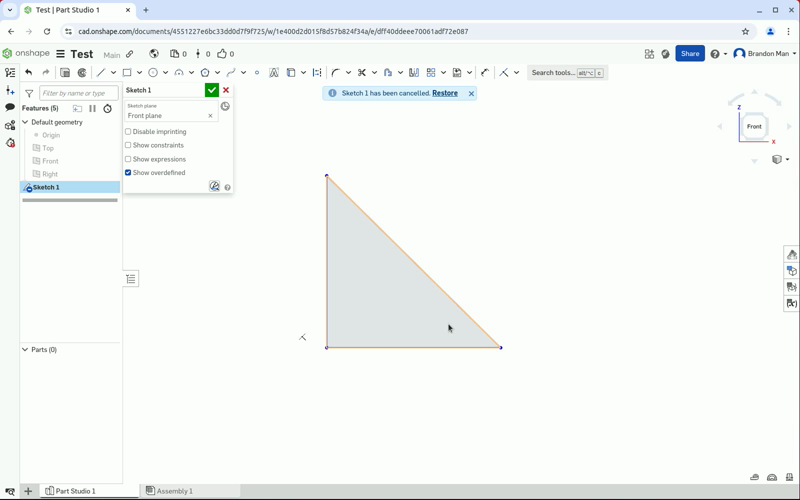
scroll(6)
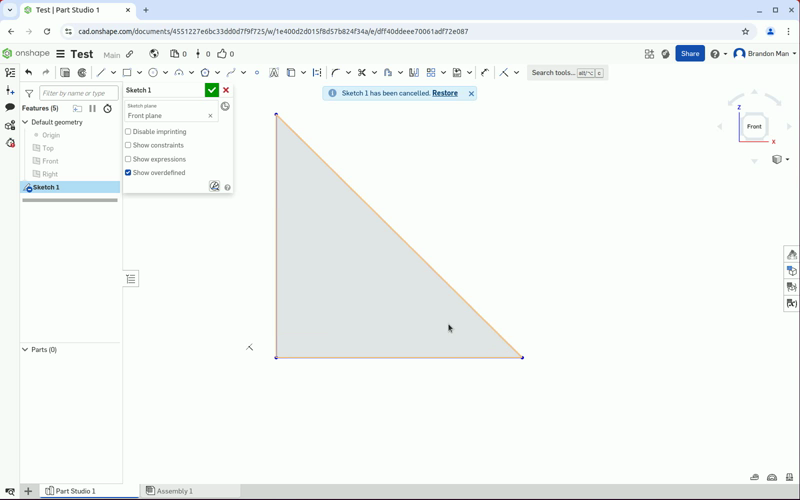
scroll(6)
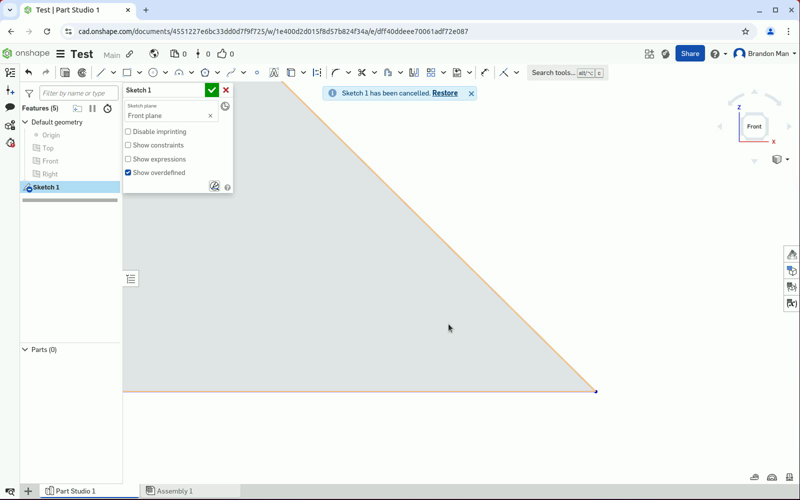
click(448, 323)
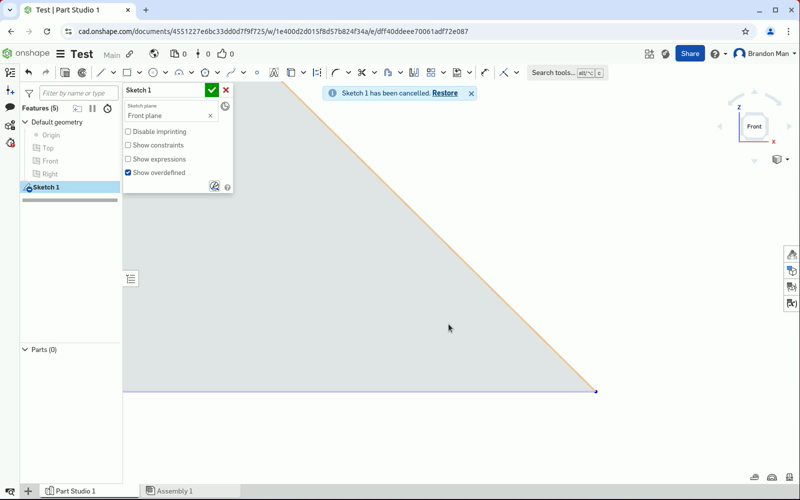
scroll(-6)
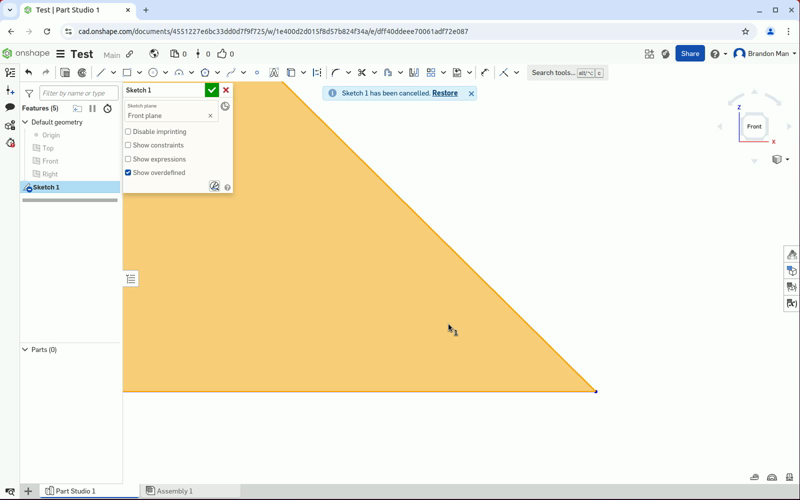
scroll(-6)
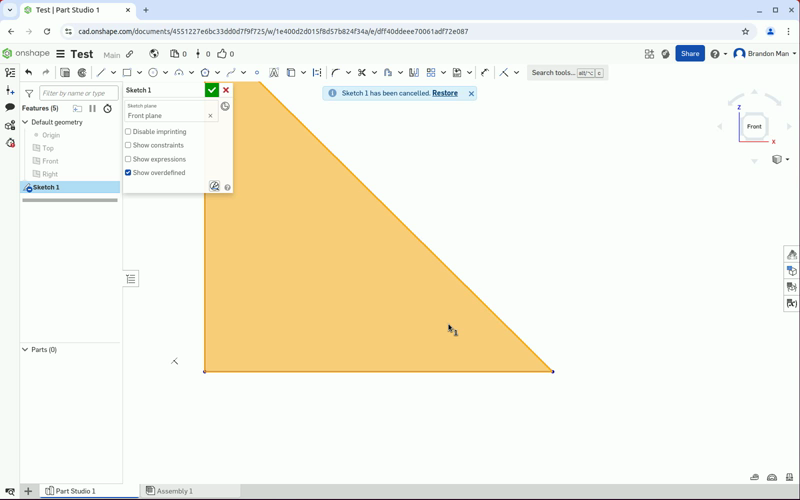
scroll(-6)
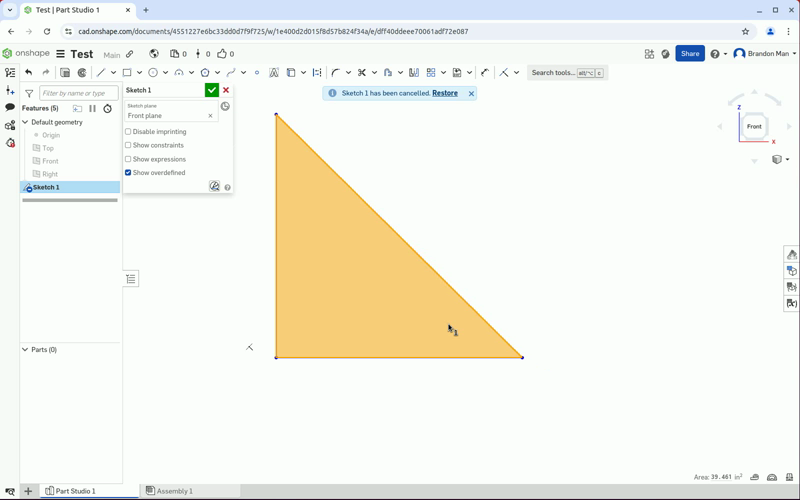
scroll(-6)
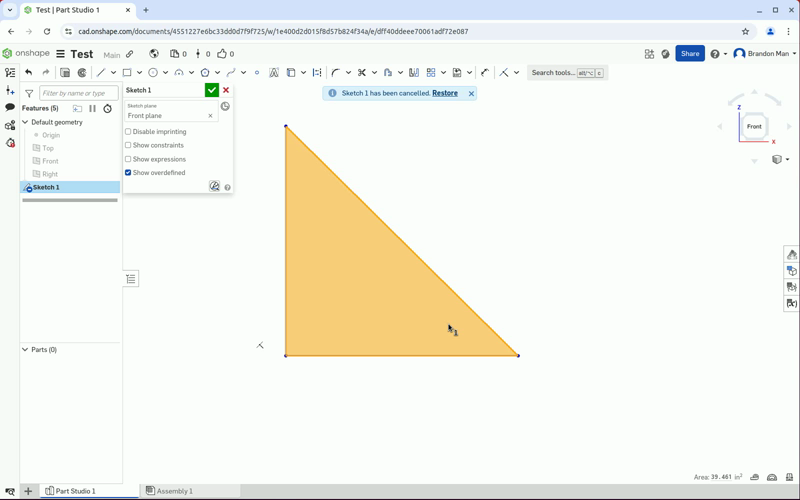
scroll(-6)
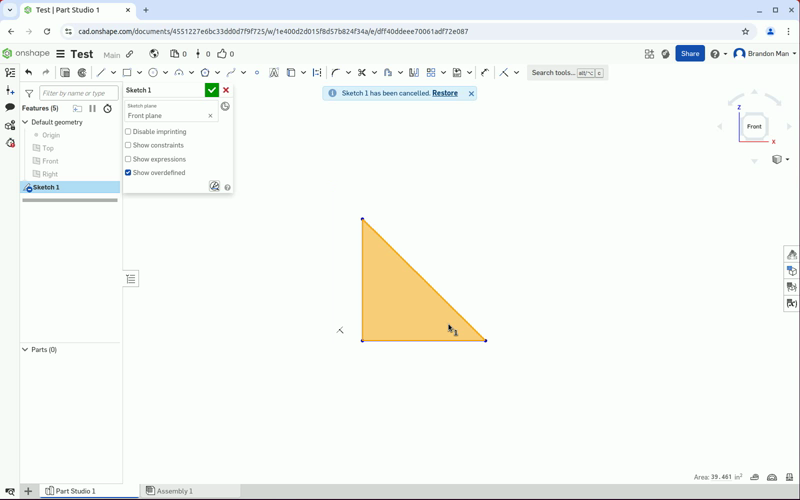
scroll(-6)
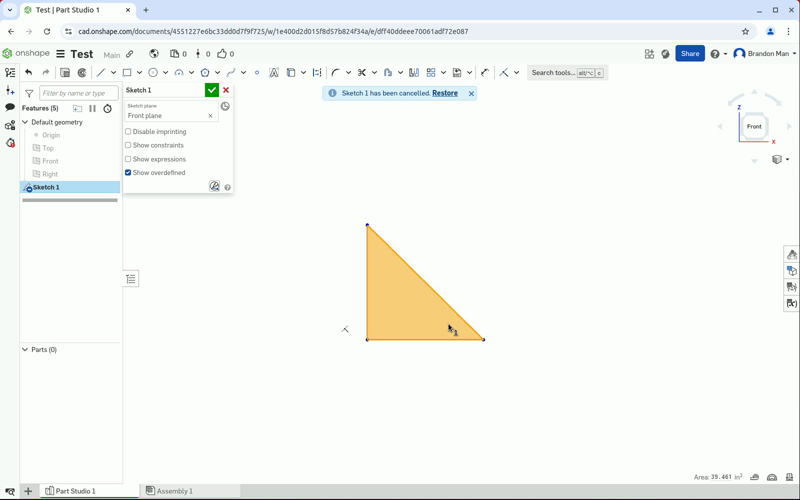
scroll(-6)
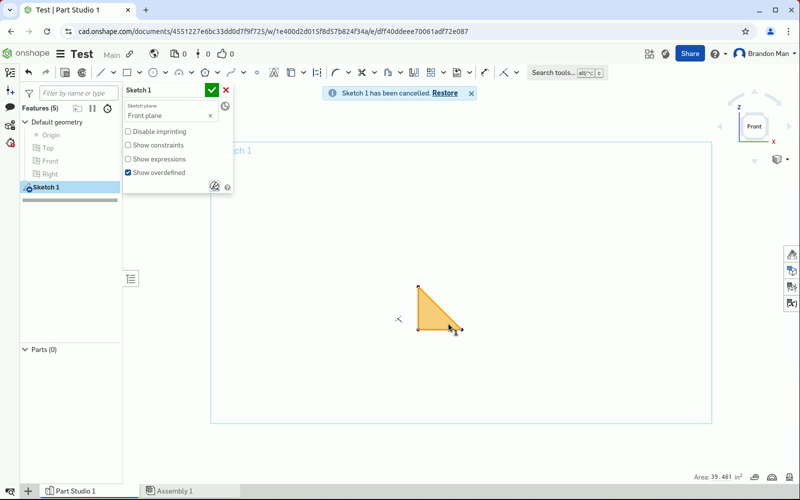
mouse_move(73, 352)
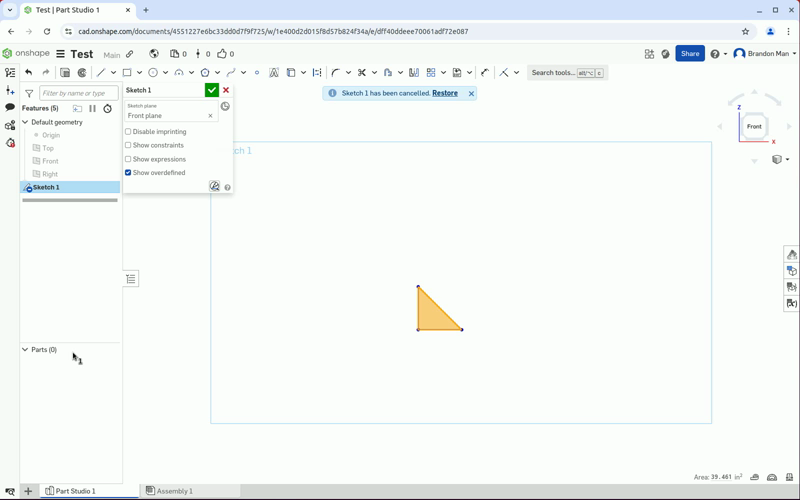
key(shift+y)
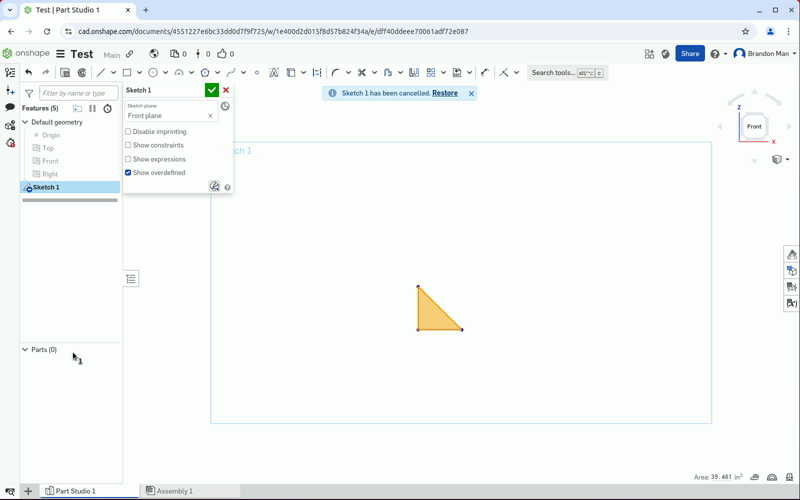
key(shift+e)
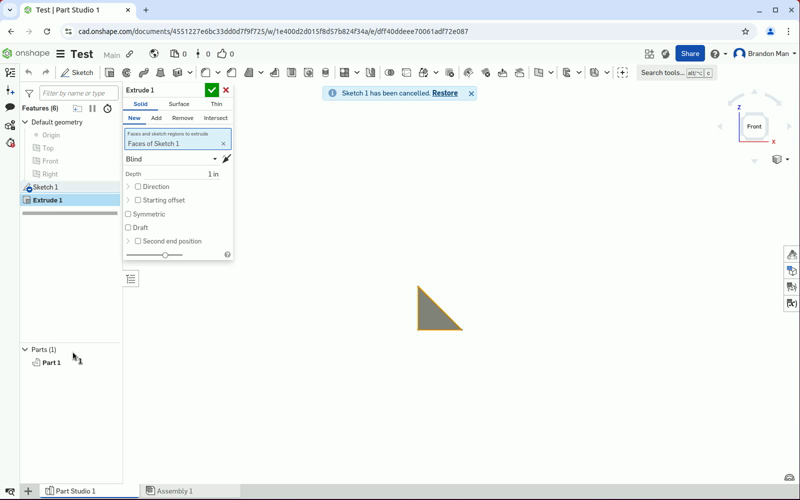
mouse_move(143, 106)
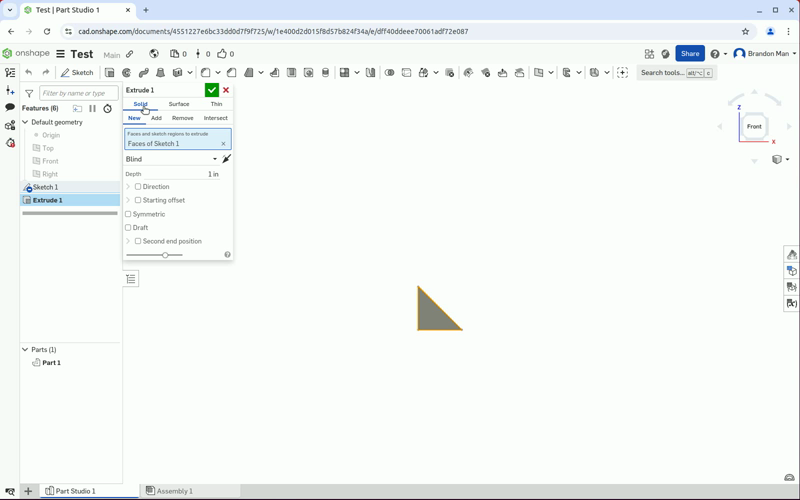
click(143, 106)
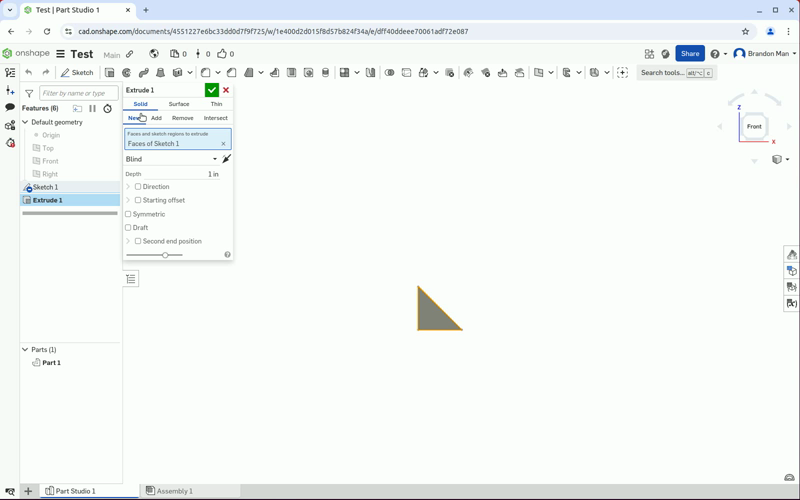
mouse_move(137, 120)
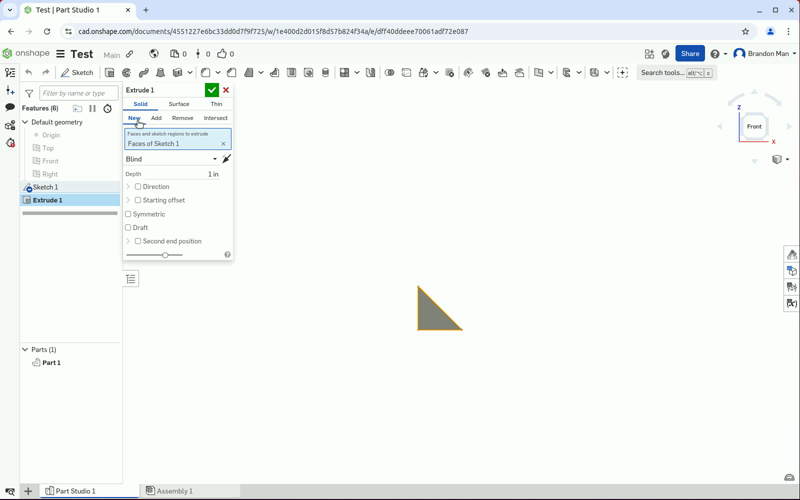
click(137, 120)
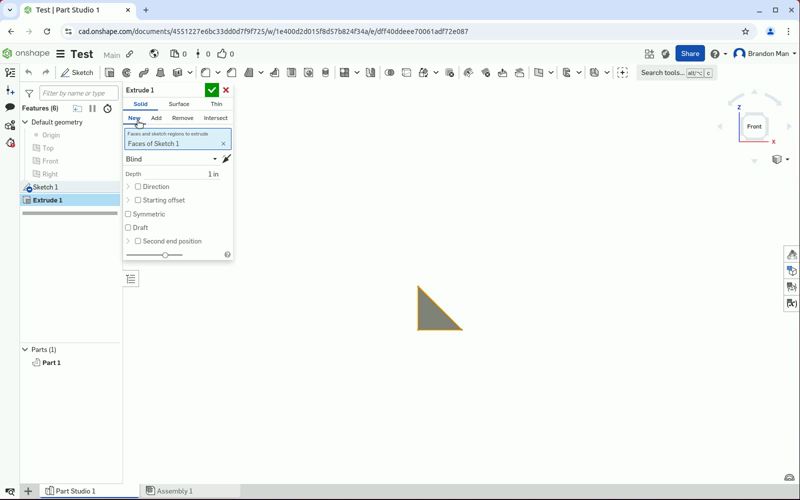
key(tab, 4)
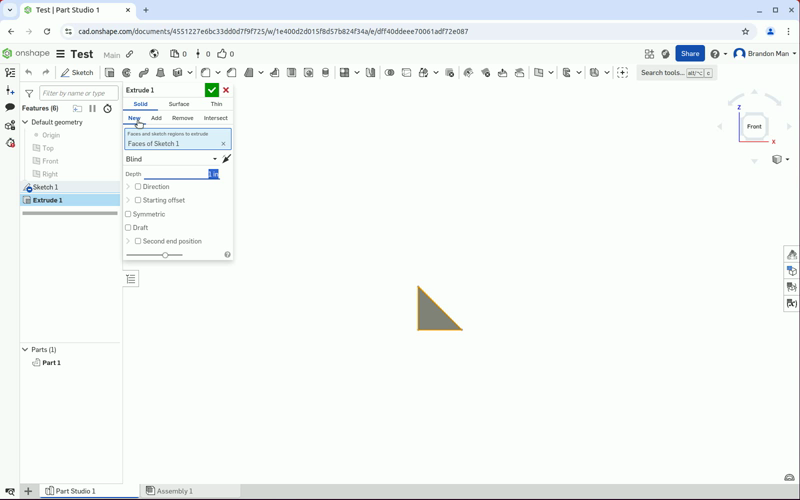
text(23.108)
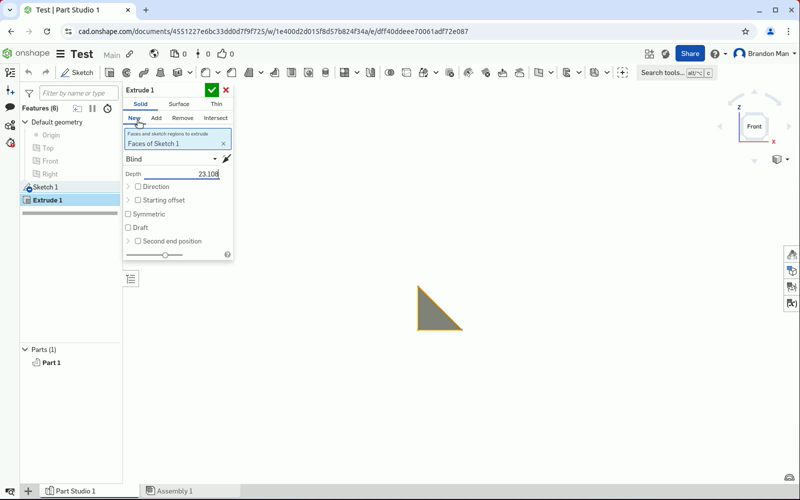
key(enter)
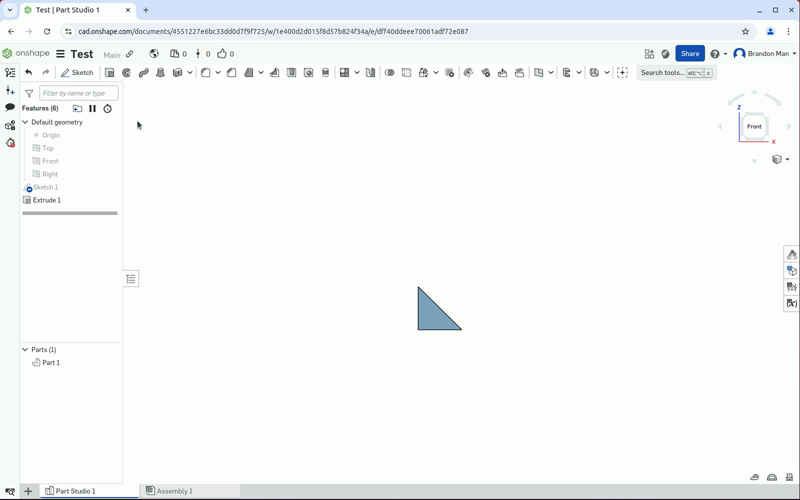
key(shift+h)
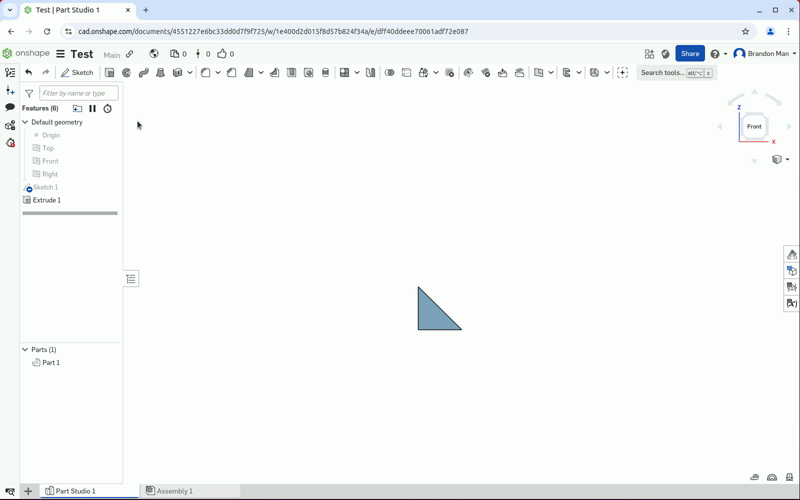
key(shift+h)
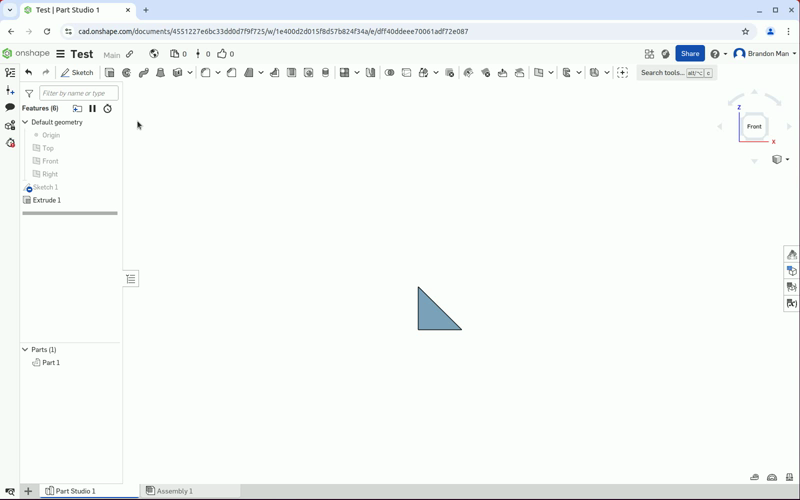
mouse_move(73, 189)
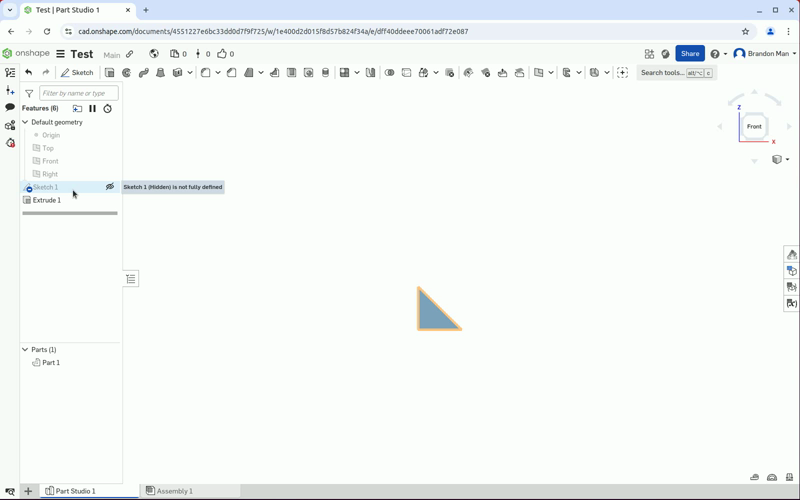
click(73, 189)
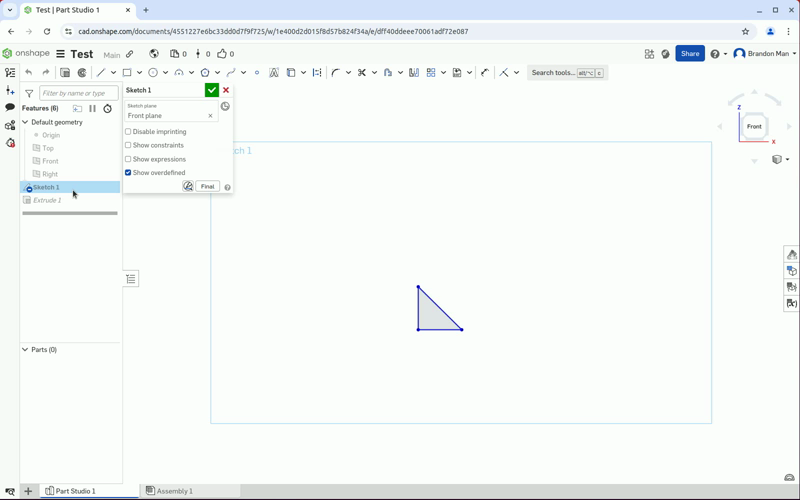
mouse_move(229, 92)
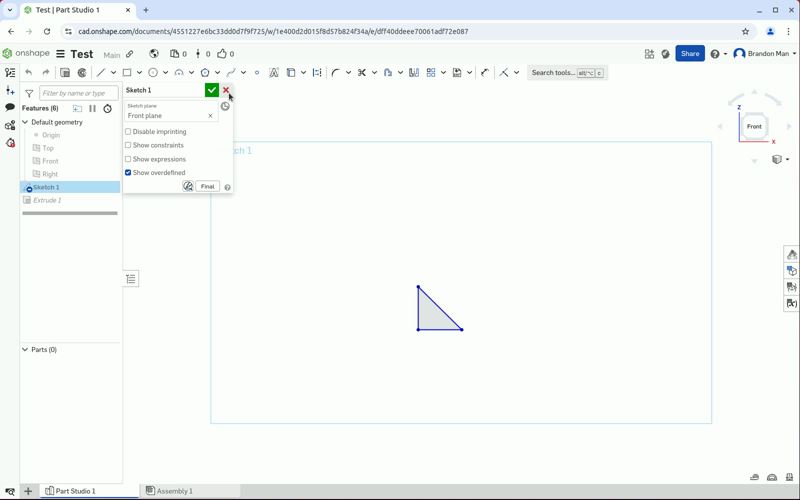
click(229, 92)
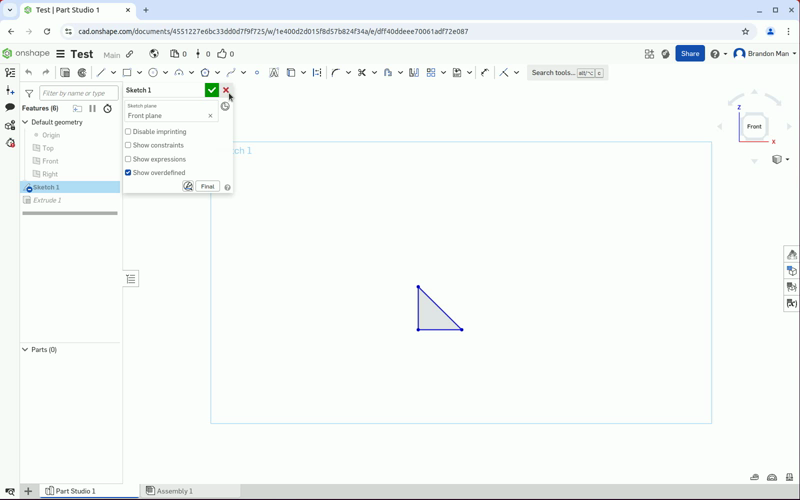
key(shift+s)
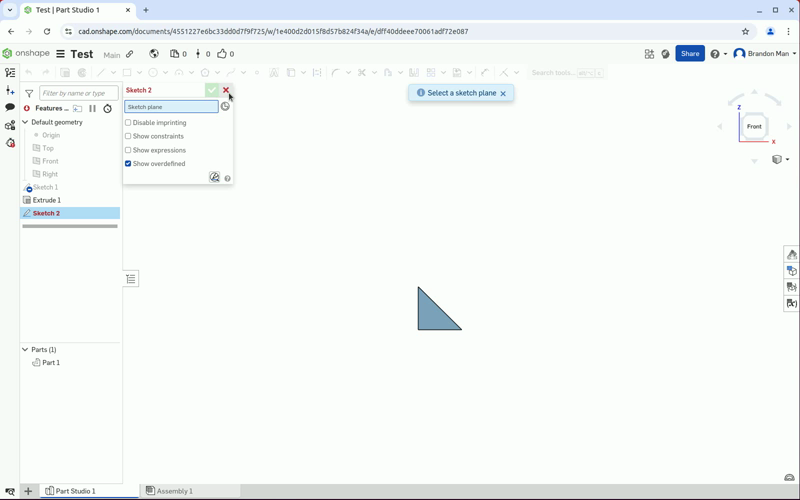
mouse_move(73, 163)
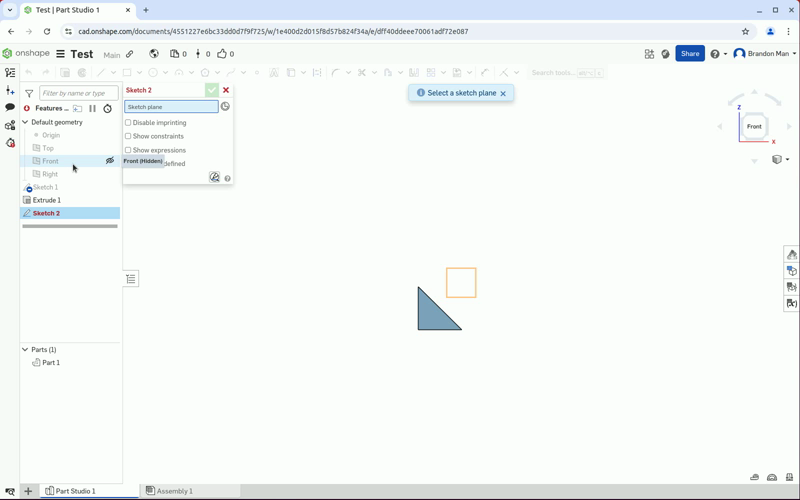
click(73, 163)
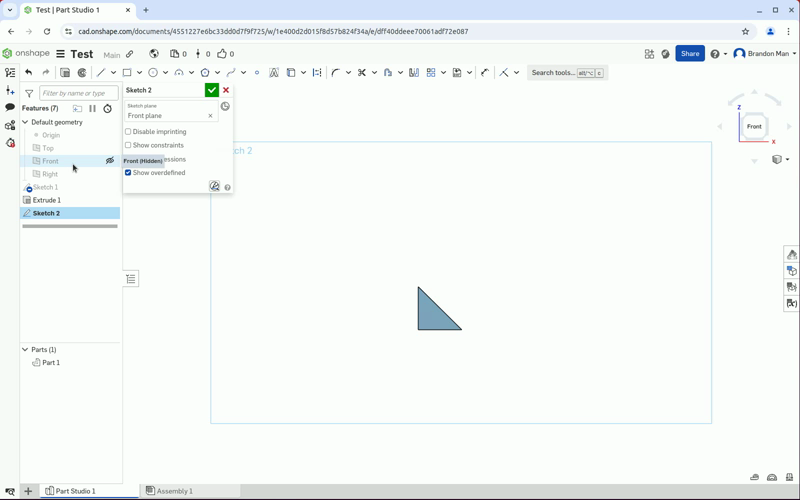
mouse_move(73, 352)
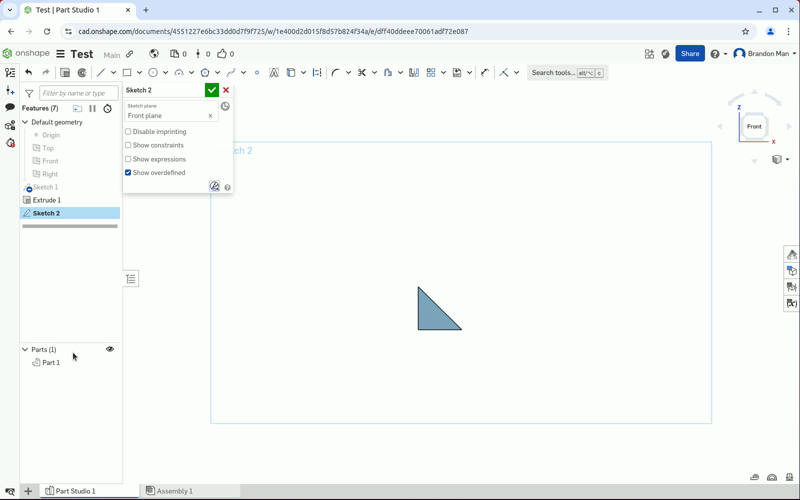
key(y)
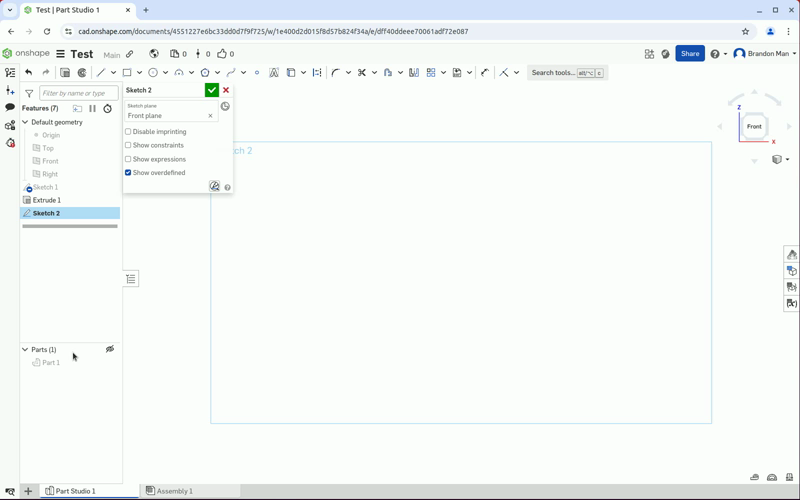
key(l)
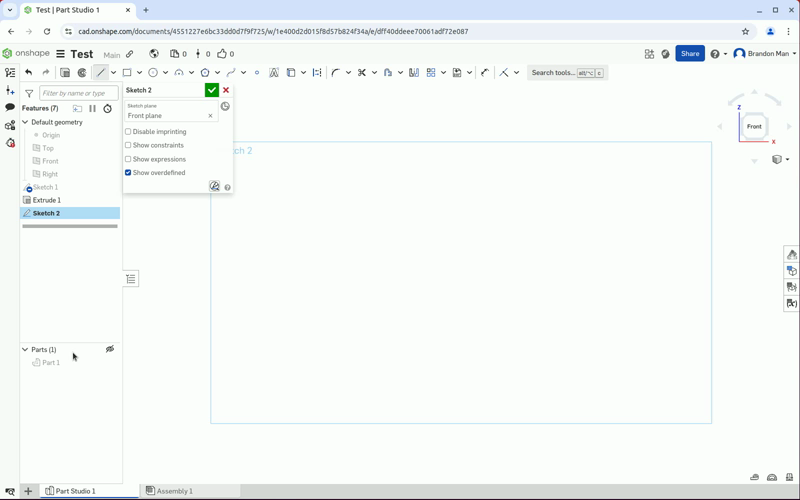
key_down(shift)
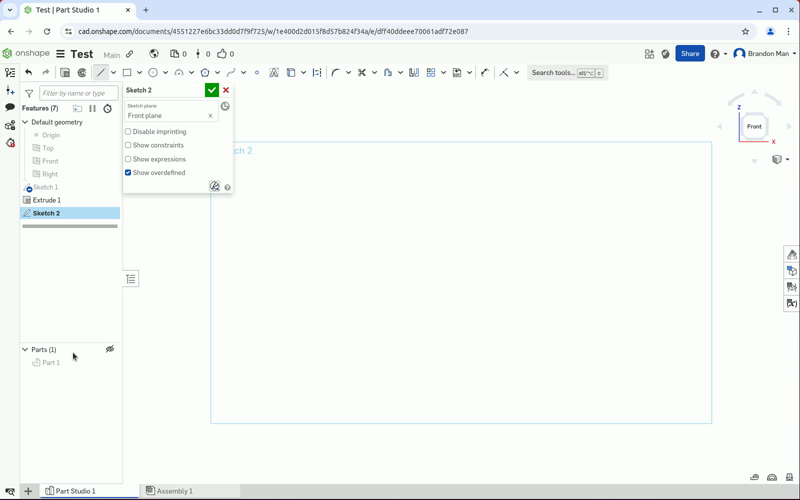
mouse_move(418, 287)
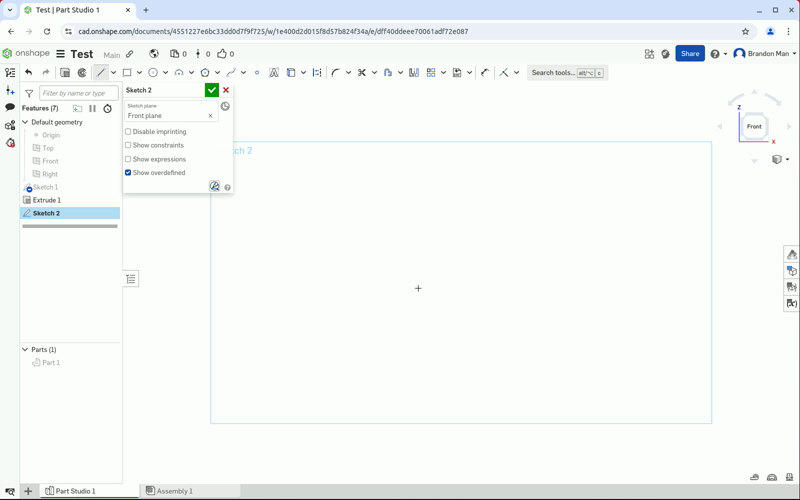
click(418, 287)
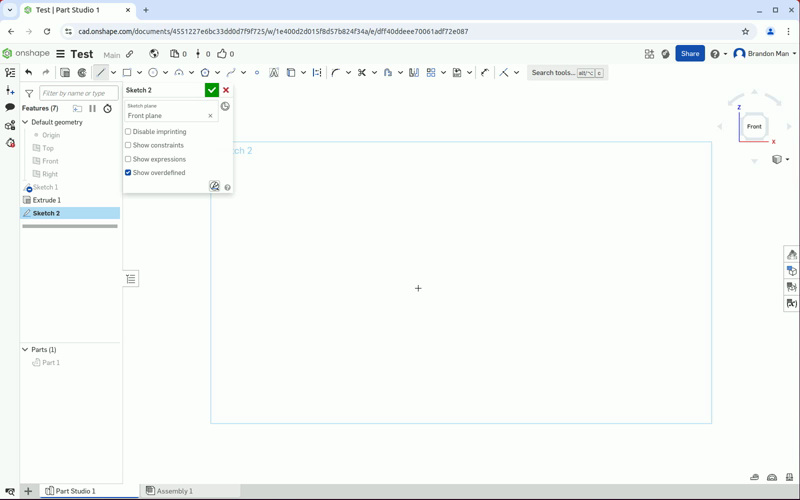
key_up(shift)
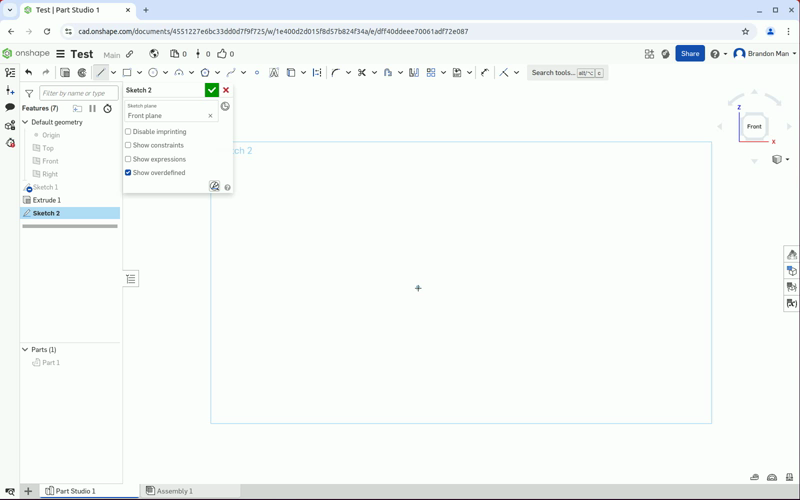
key_down(shift)
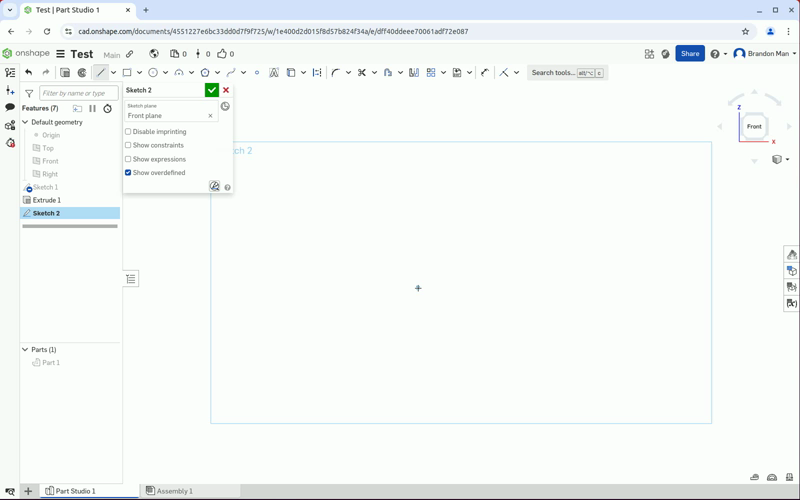
mouse_move(461, 330)
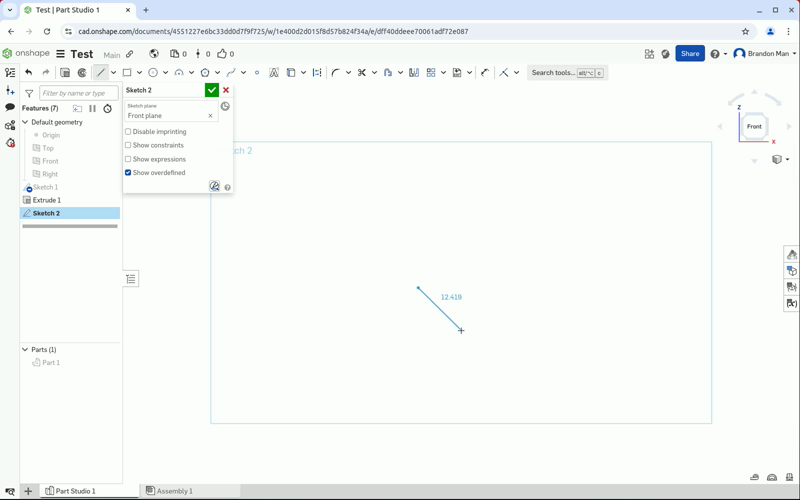
click(461, 330)
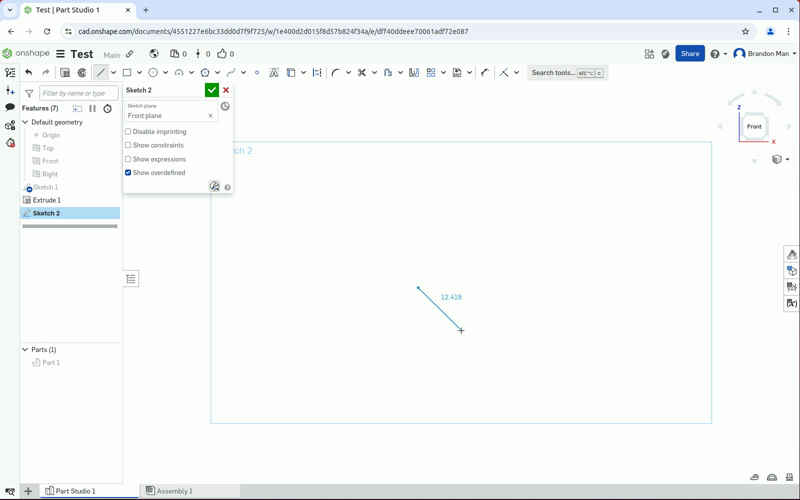
key_up(shift)
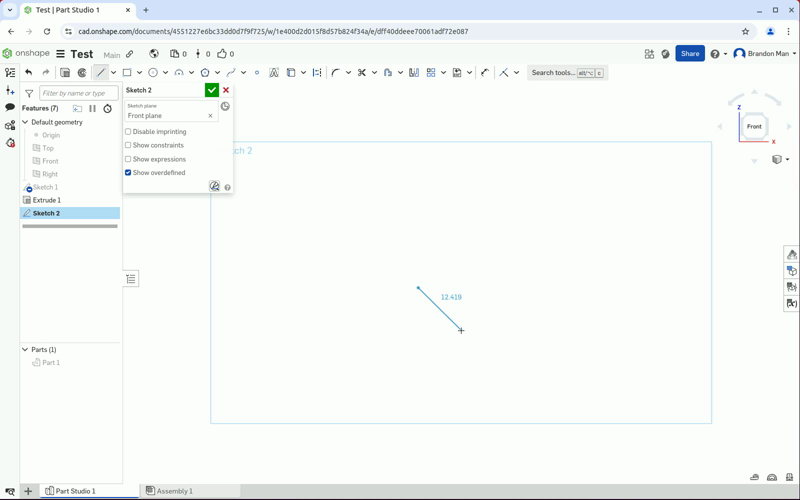
key_down(shift)
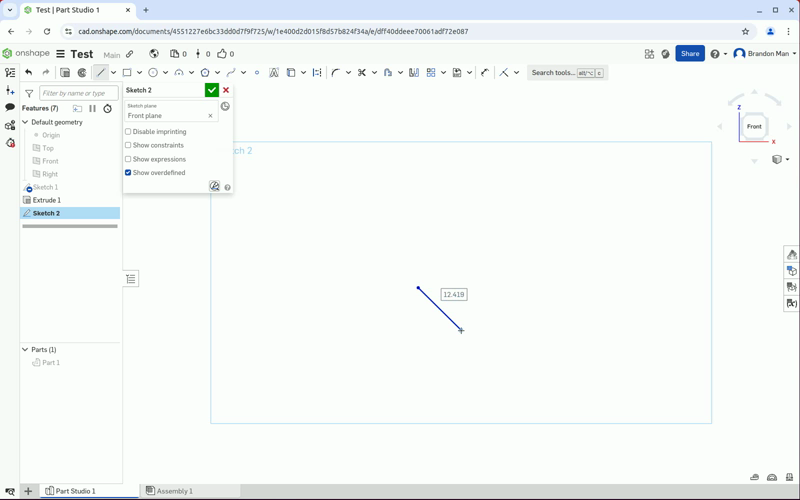
mouse_move(491, 330)
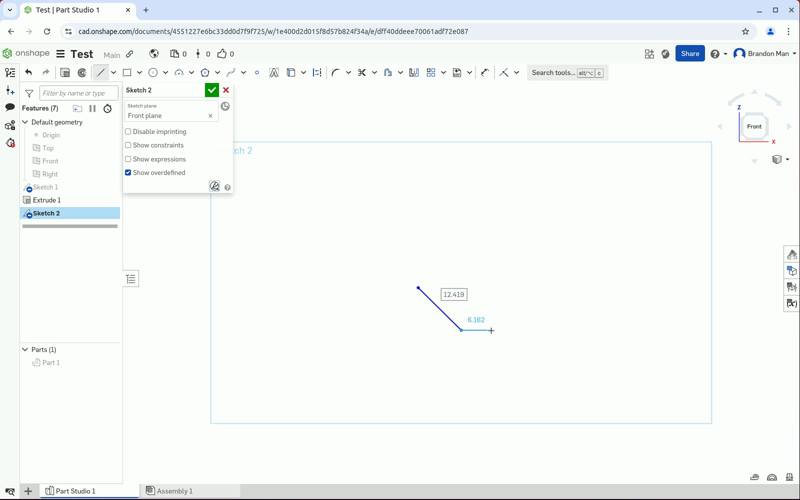
mouse_move(503, 330)
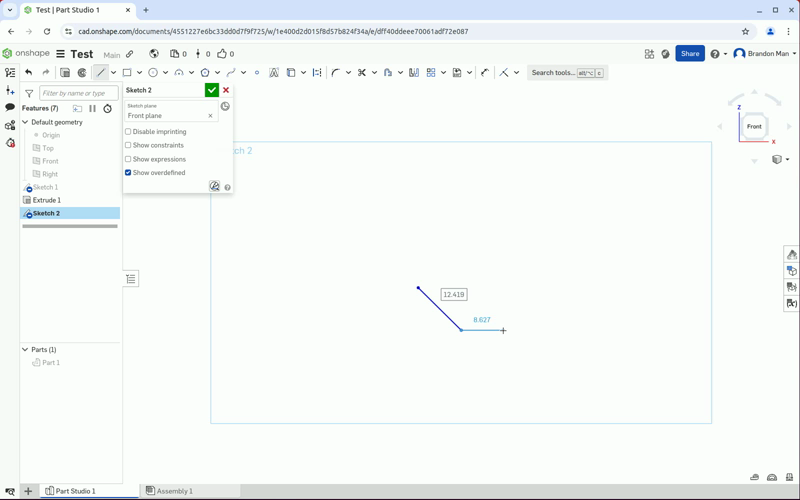
click(503, 330)
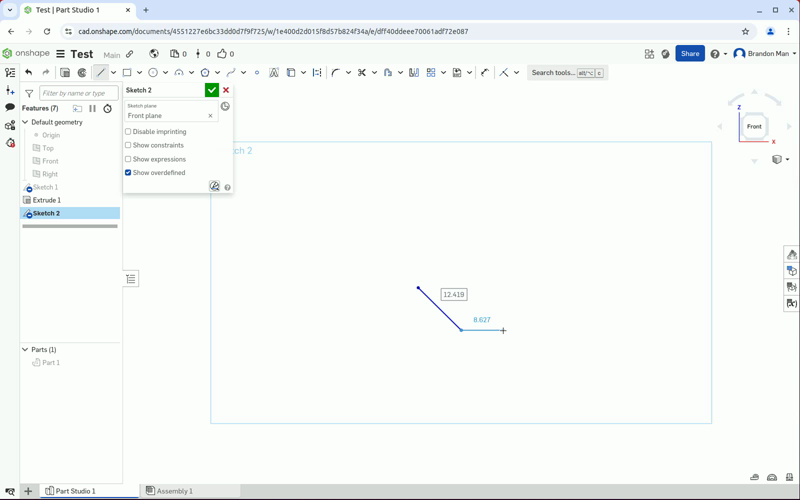
key_up(shift)
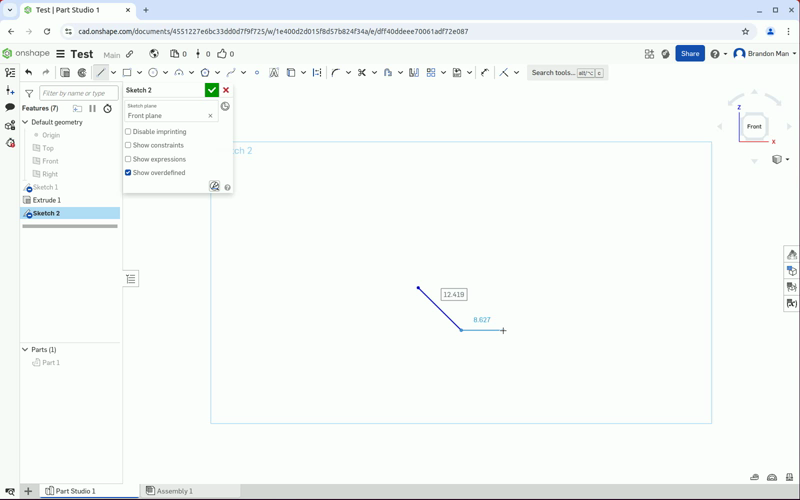
key_down(shift)
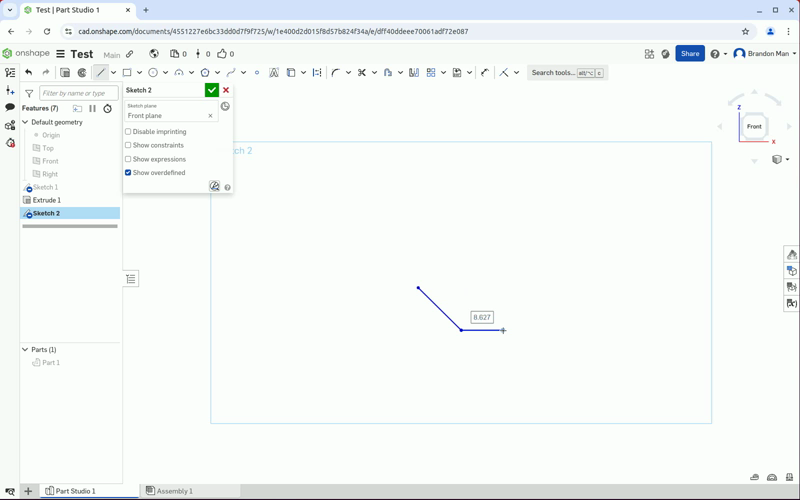
mouse_move(503, 217)
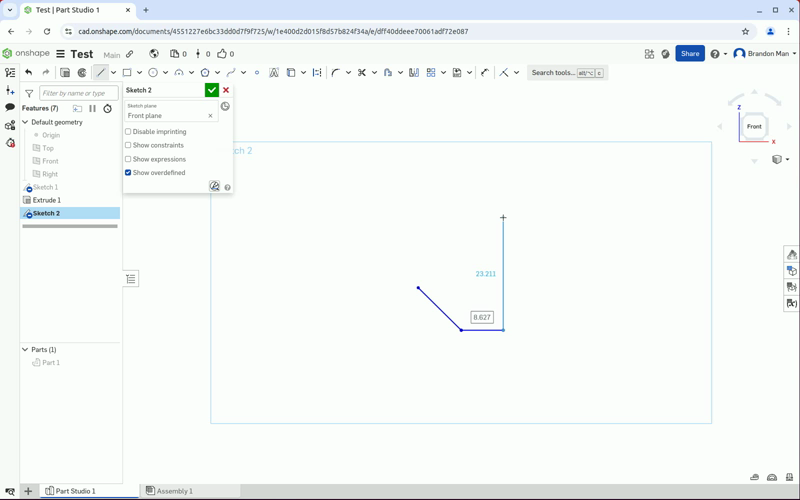
click(503, 217)
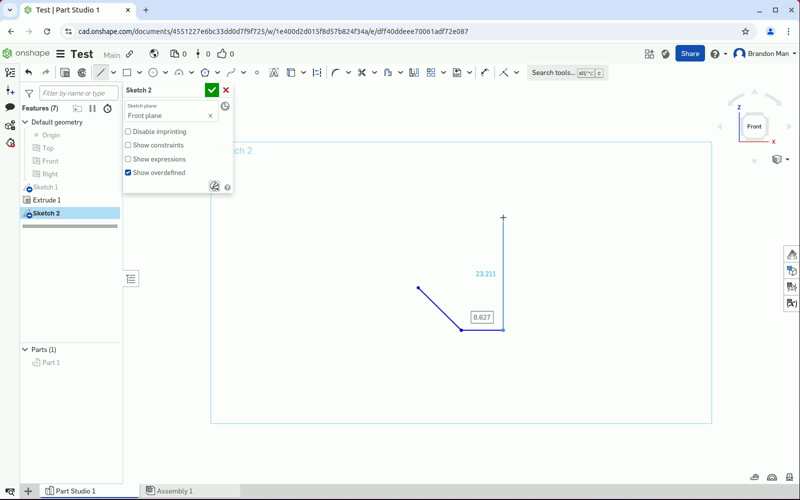
key_up(shift)
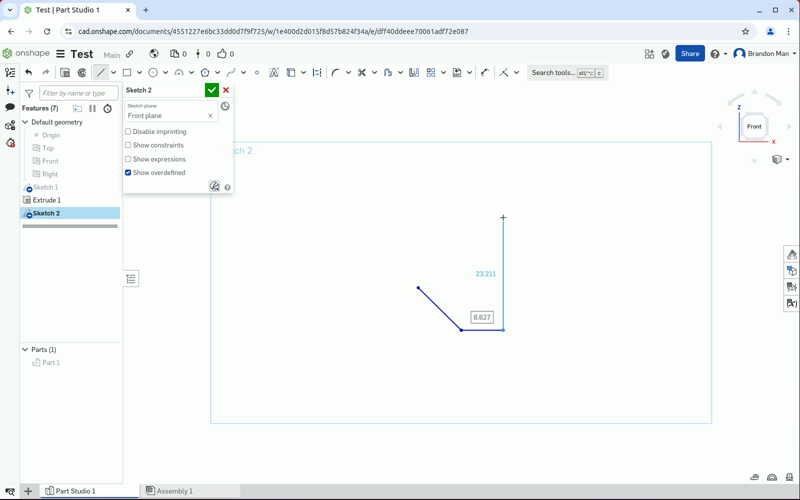
key_down(shift)
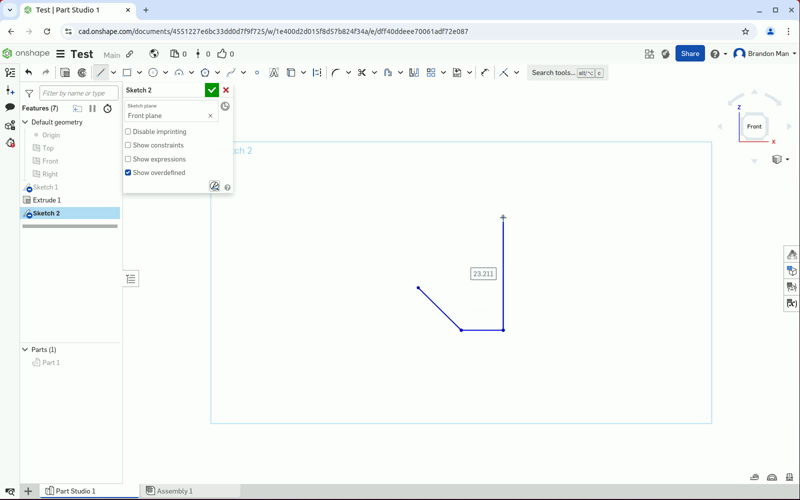
mouse_move(418, 217)
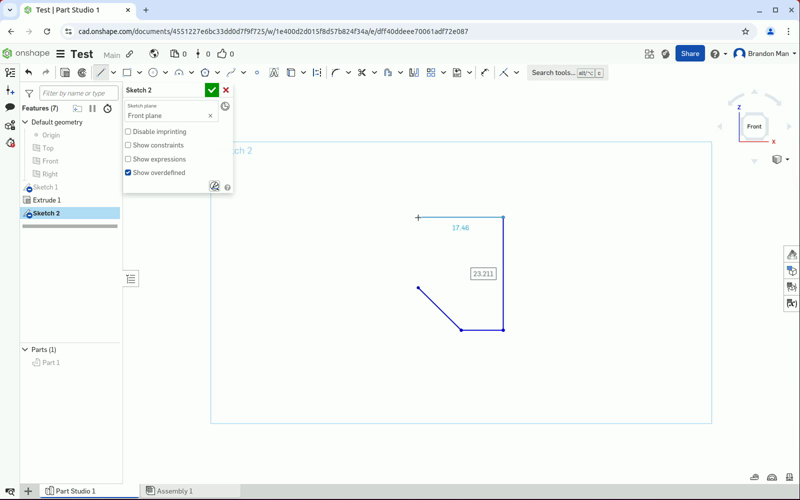
click(418, 217)
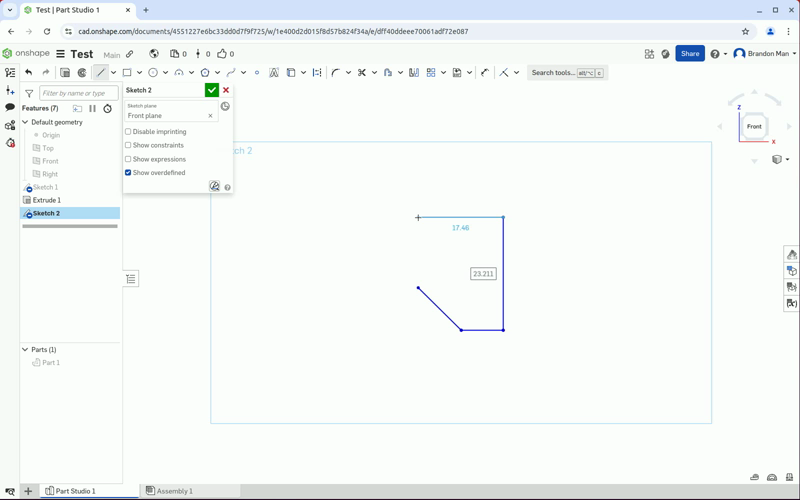
key_up(shift)
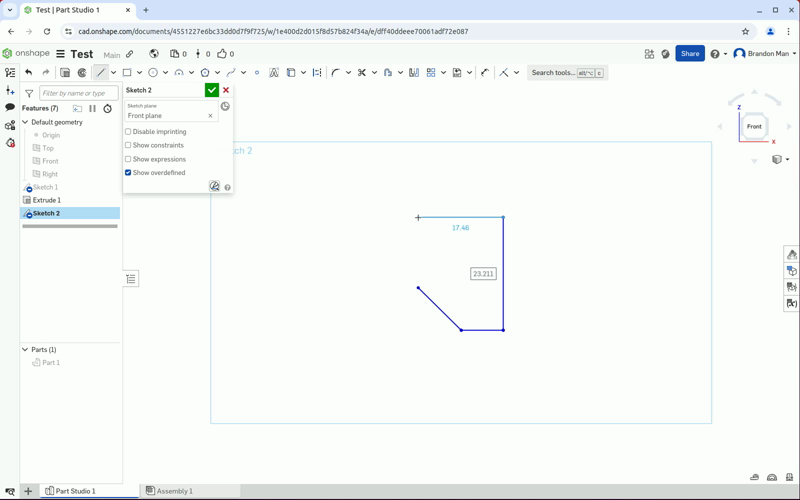
key_down(shift)
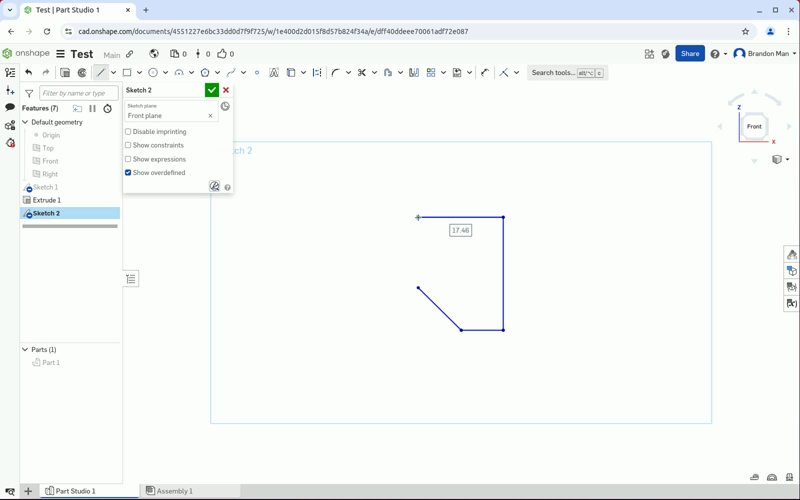
mouse_move(418, 287)
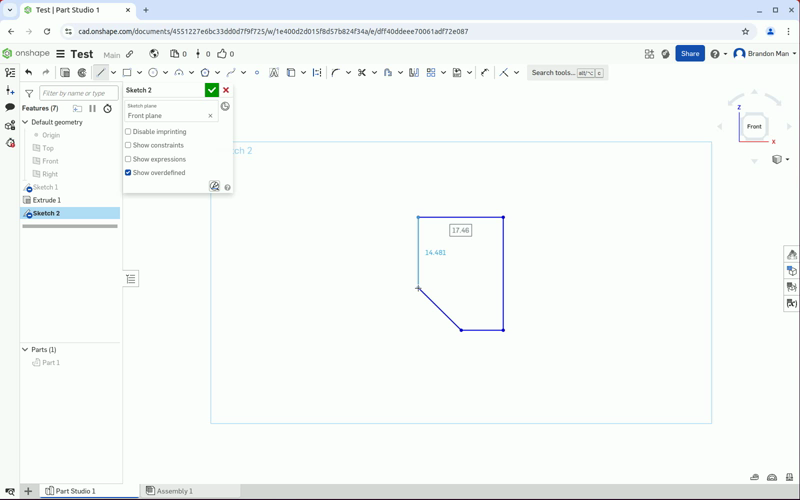
key_up(shift)
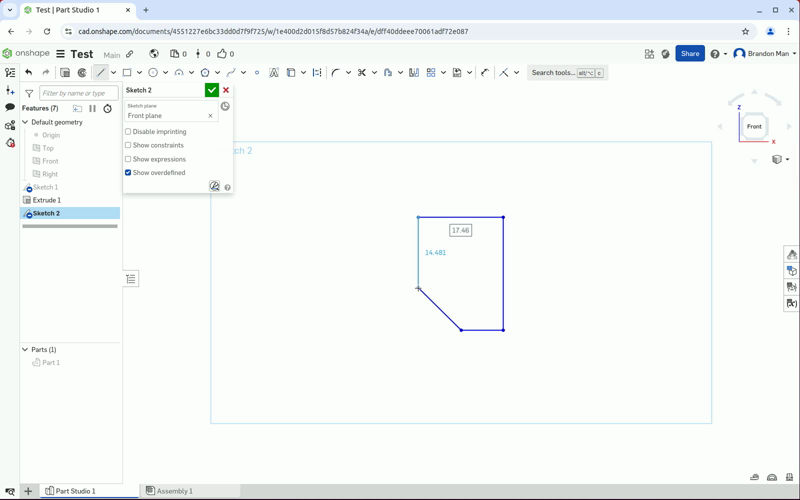
click(418, 287)
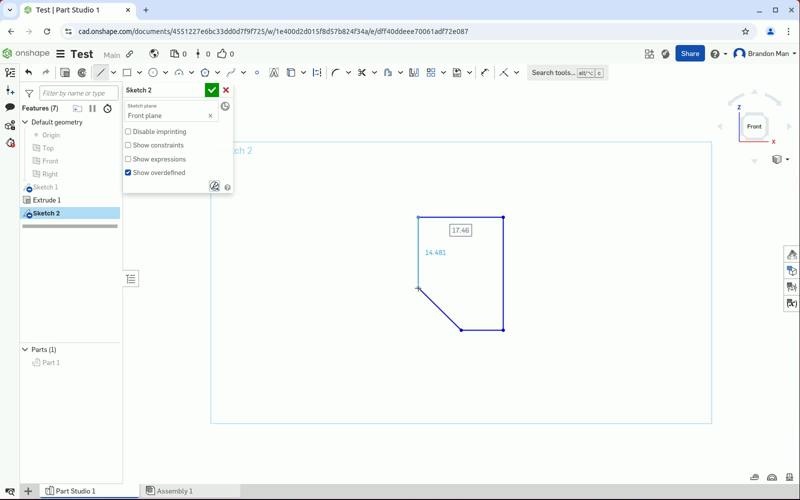
key(esc)
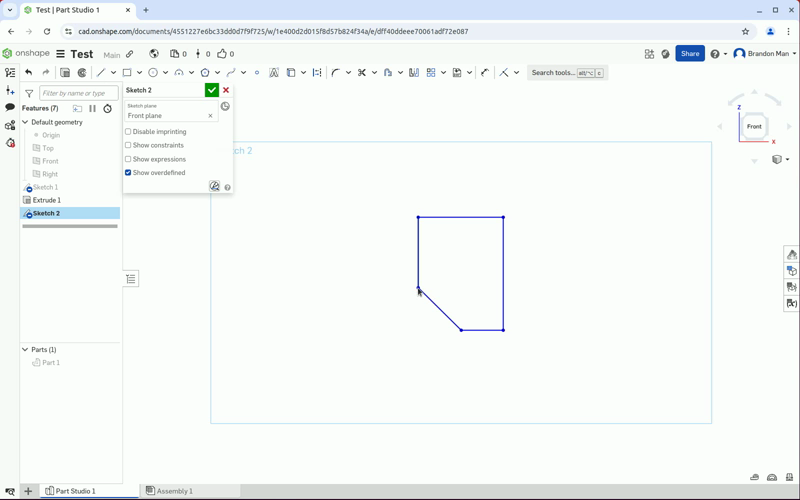
mouse_move(488, 228)
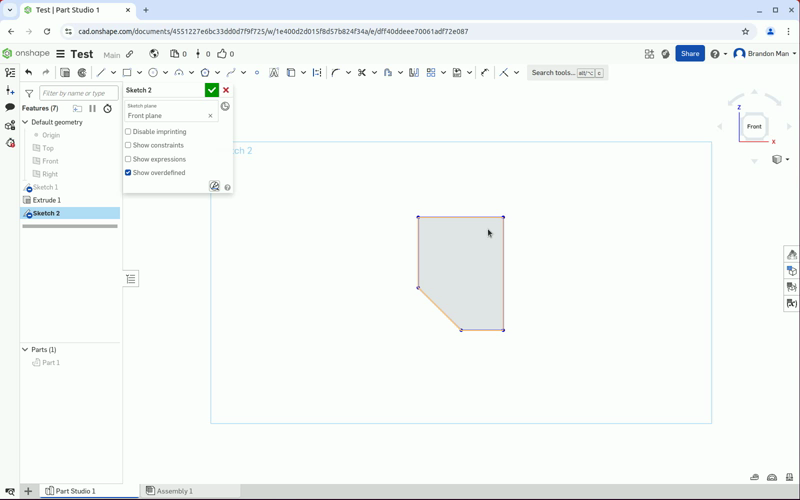
click(488, 228)
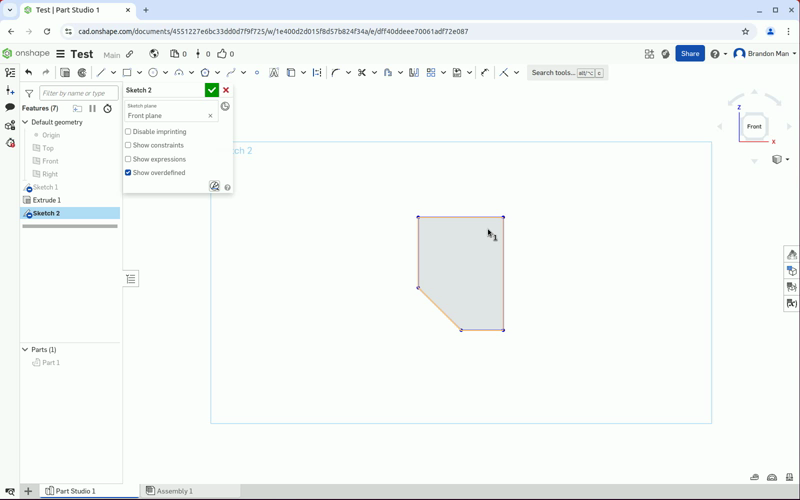
mouse_move(73, 352)
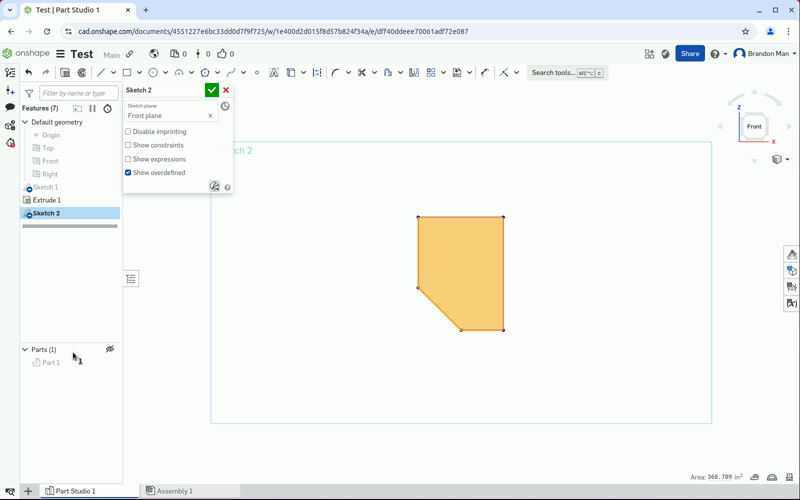
key(shift+y)
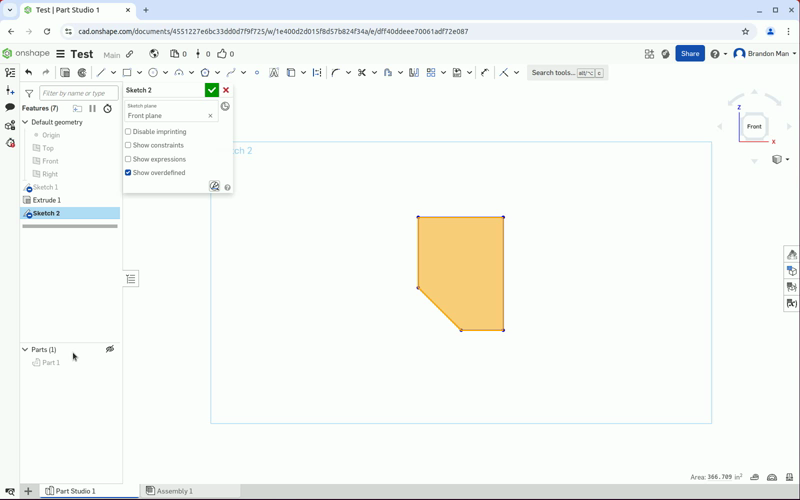
key(shift+e)
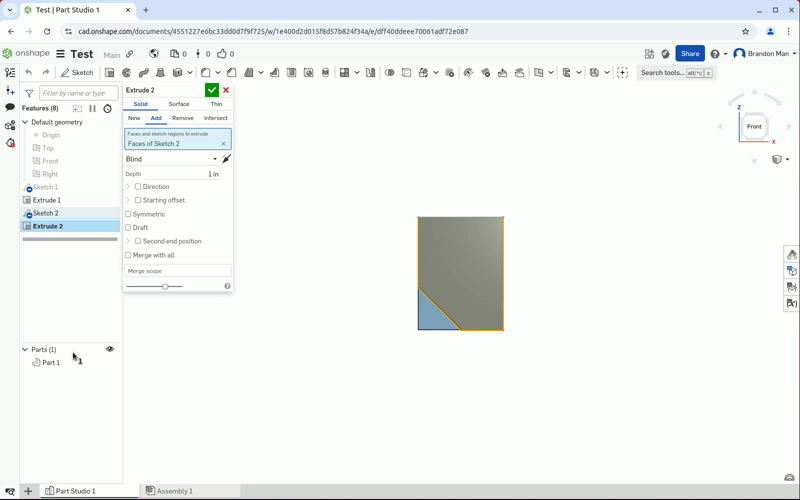
mouse_move(143, 106)
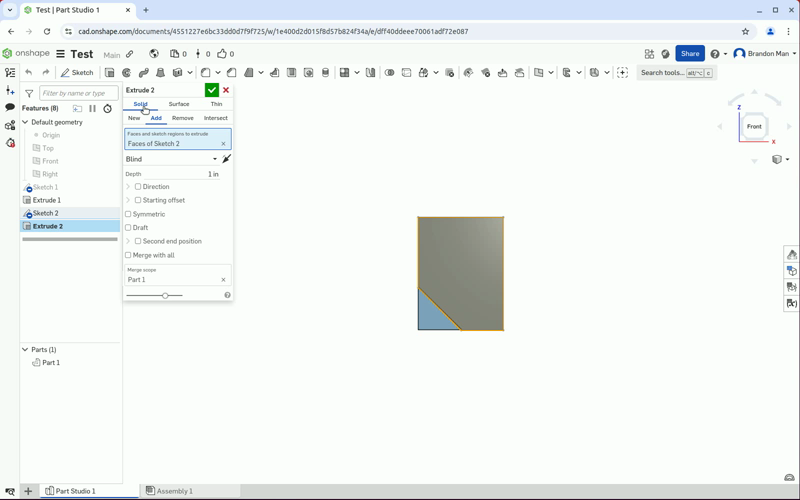
click(143, 106)
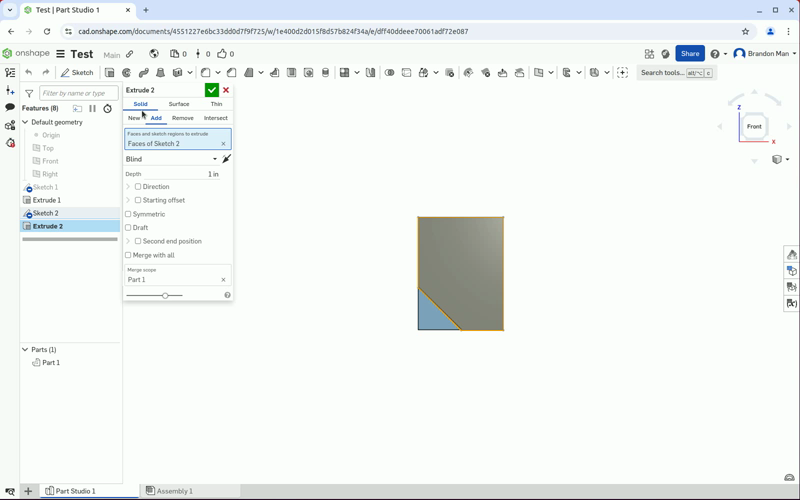
mouse_move(137, 120)
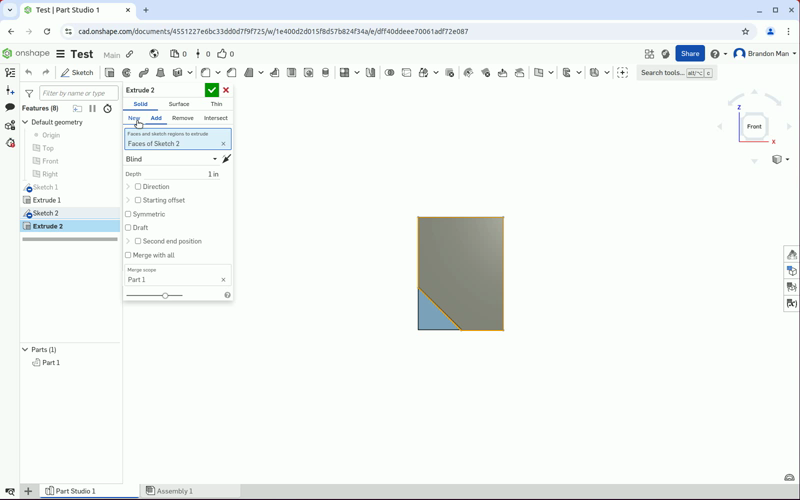
click(137, 120)
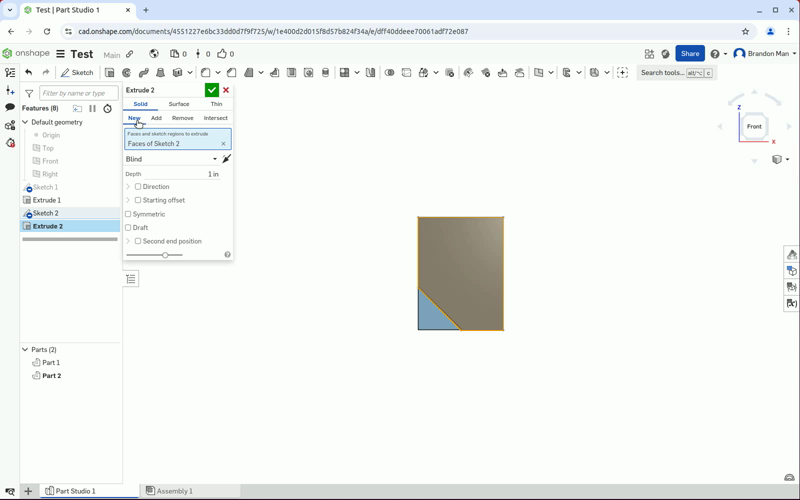
key(tab, 4)
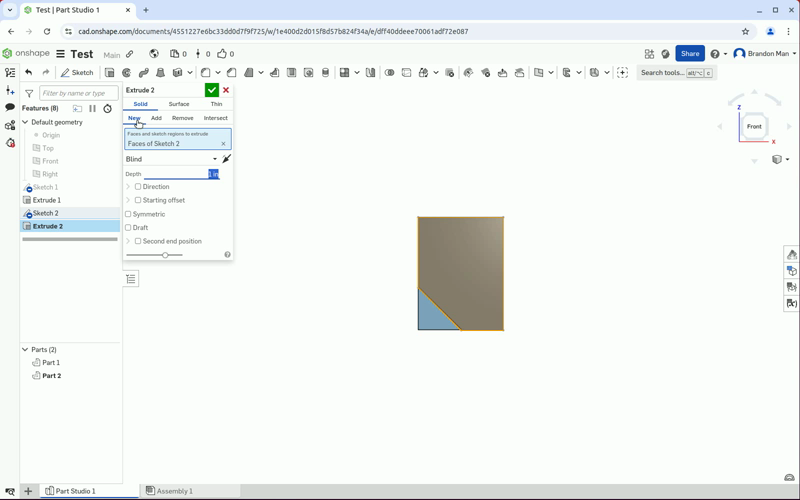
text(17.331)
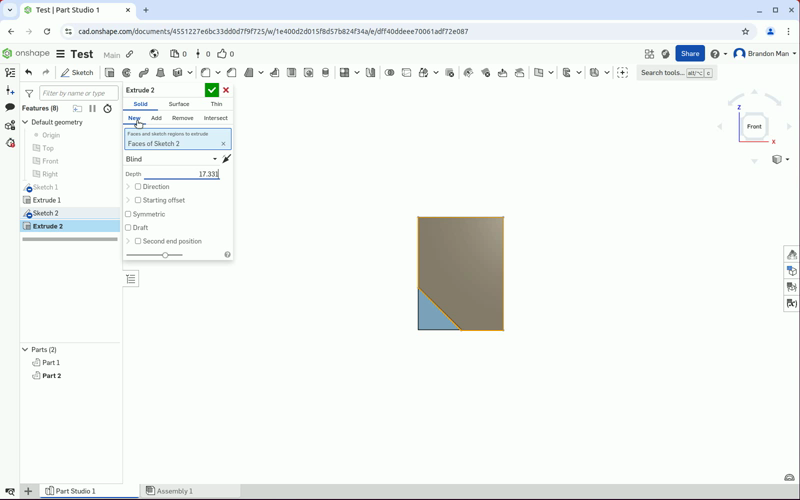
key(enter)
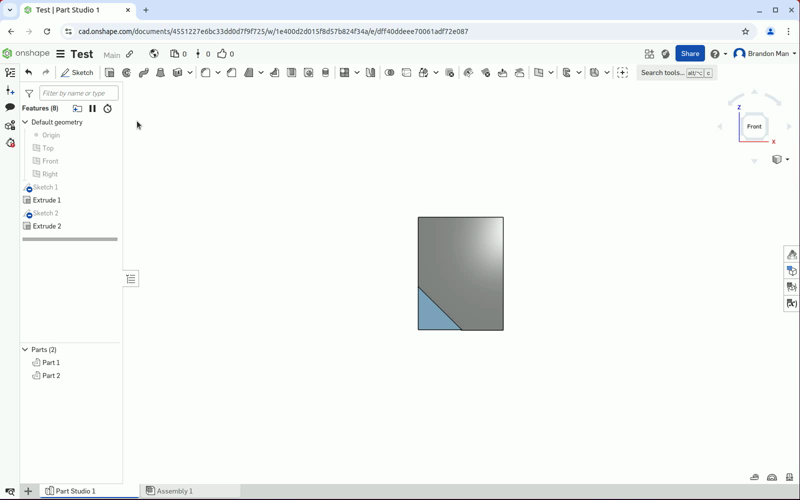
key(shift+h)
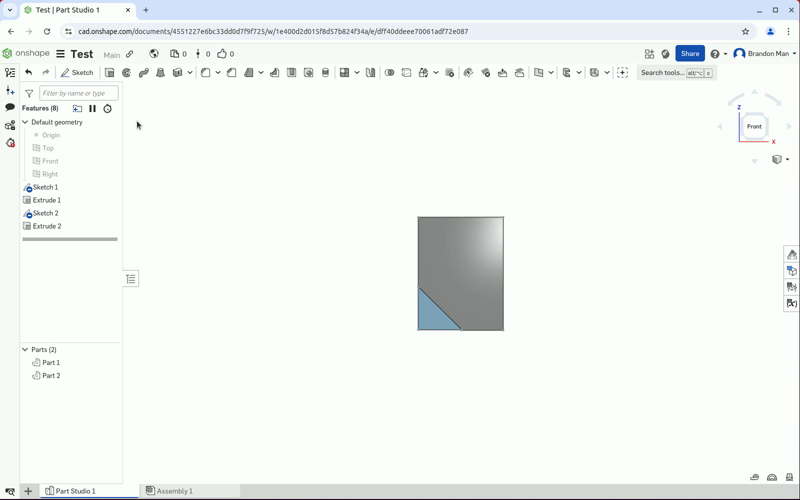
key(shift+h)
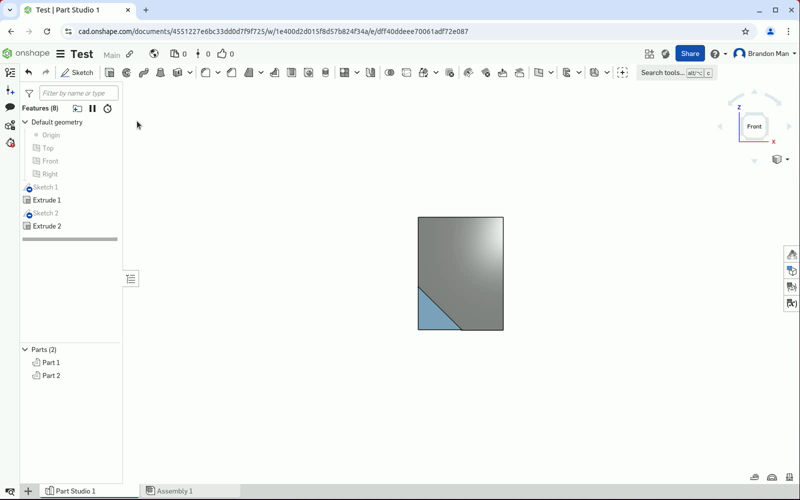
mouse_move(73, 189)
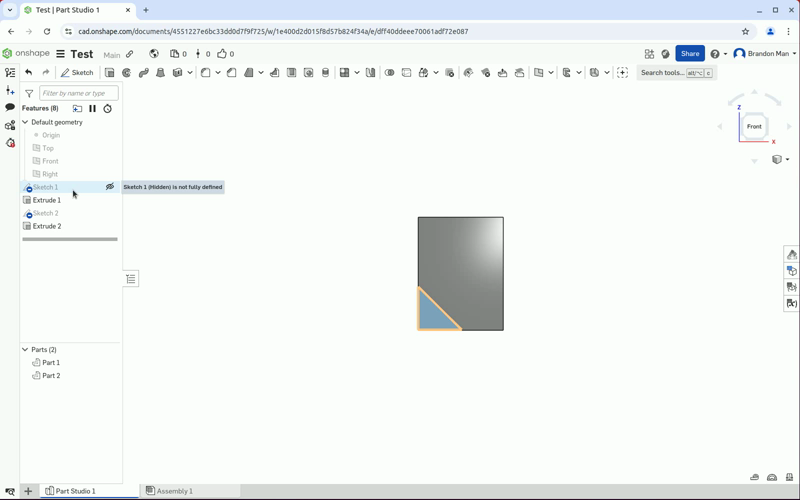
click(73, 189)
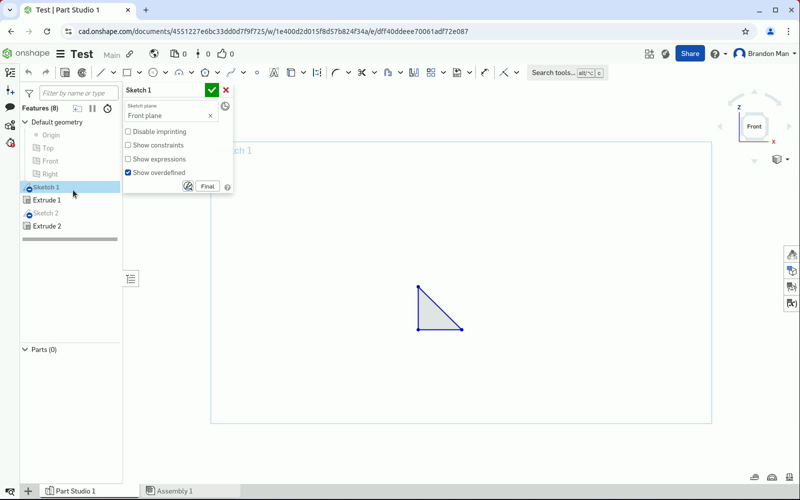
mouse_move(229, 92)
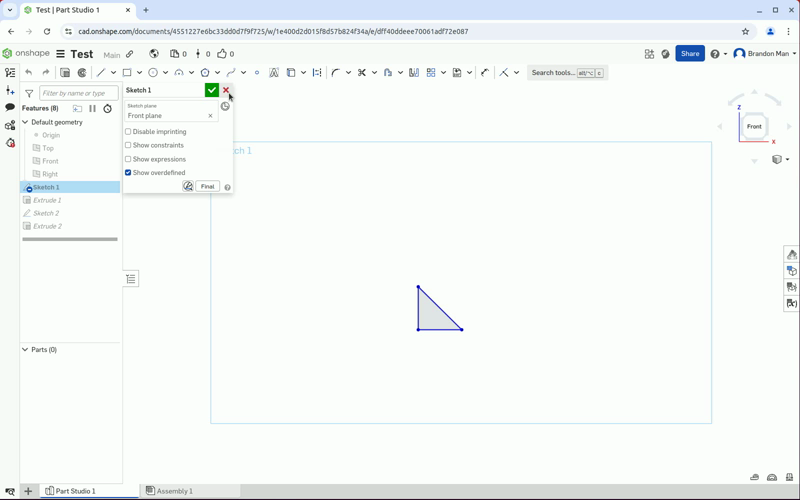
click(229, 92)
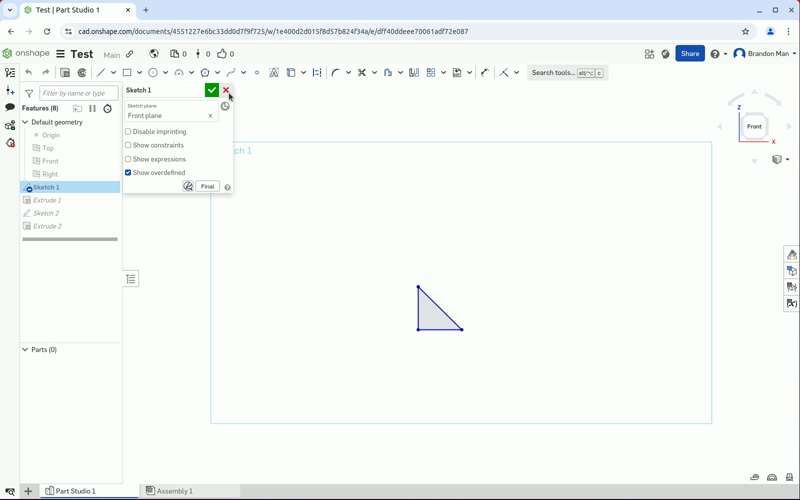
mouse_move(73, 352)
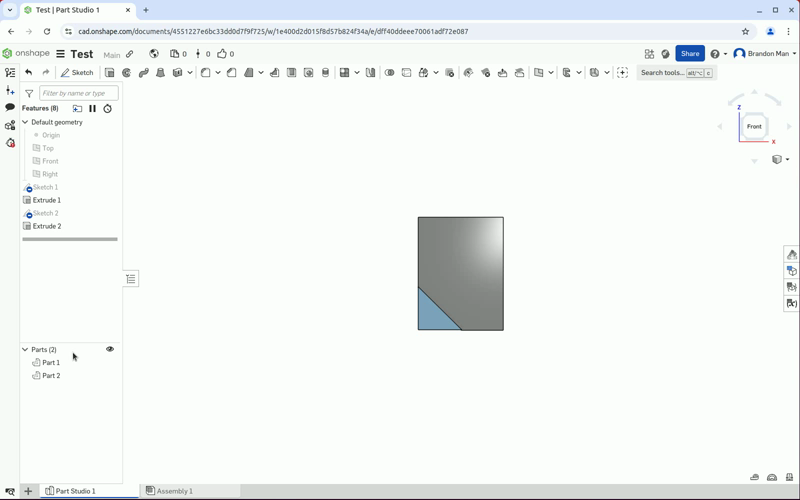
key(y)
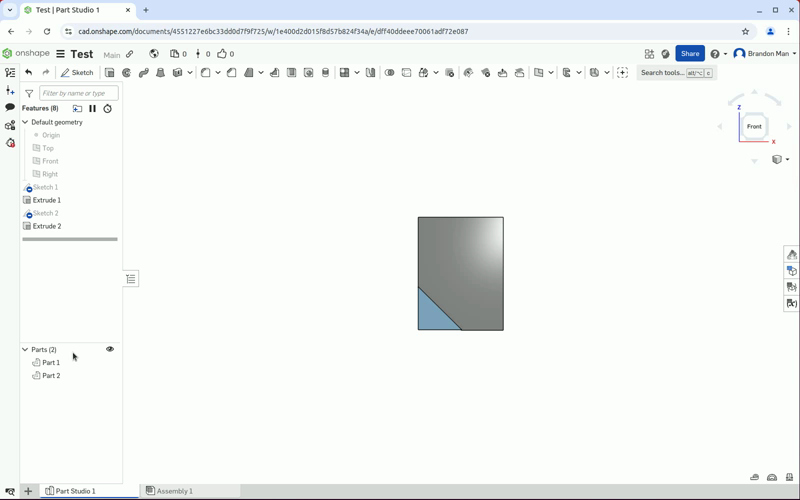
key(shift+p)
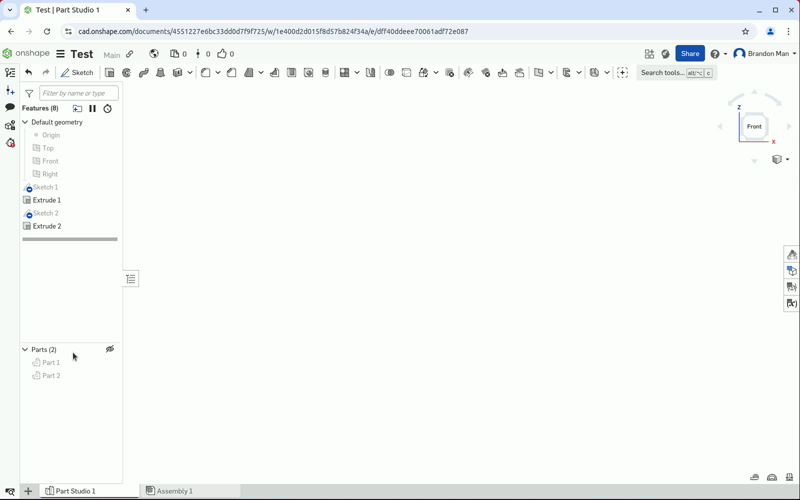
key(space)
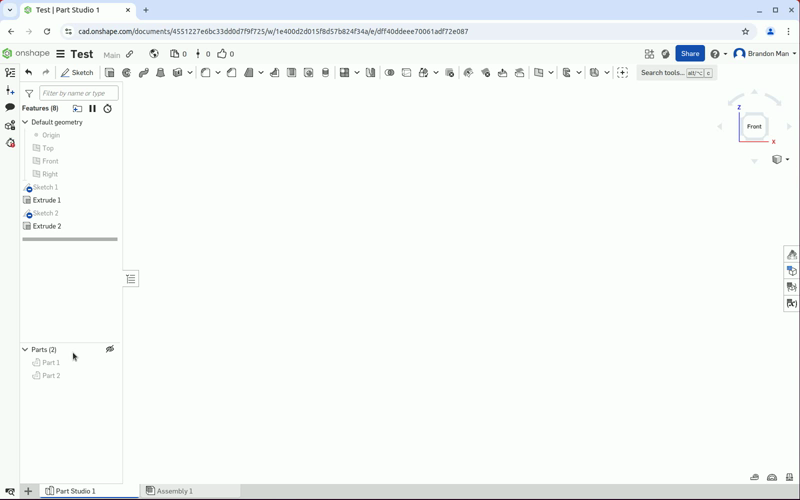
key_down(shift)
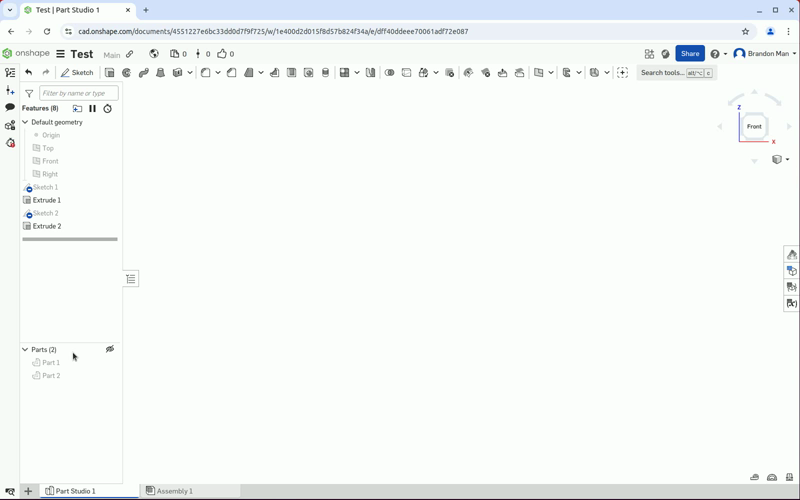
key(down)
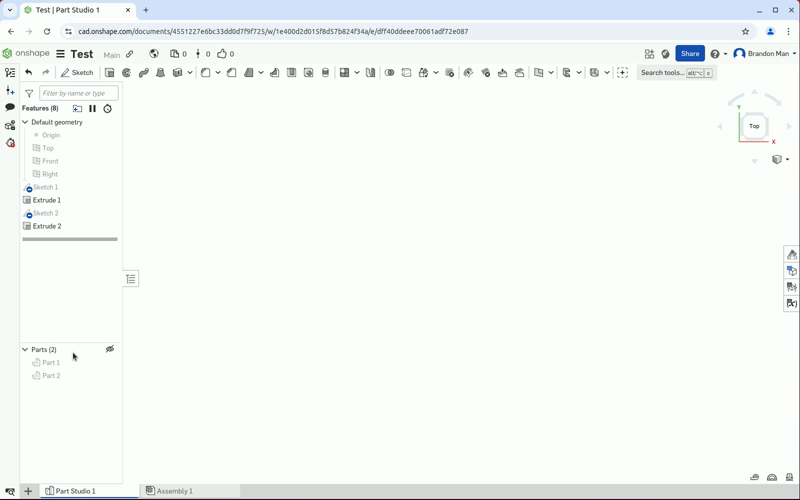
key_up(shift)
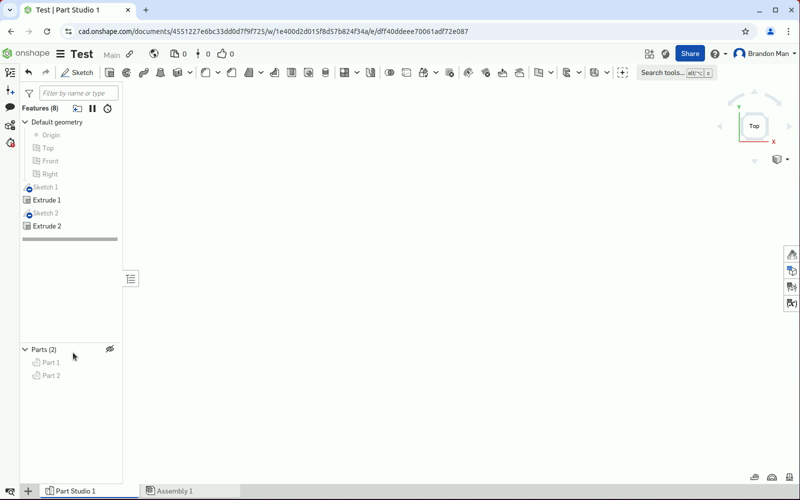
mouse_move(73, 352)
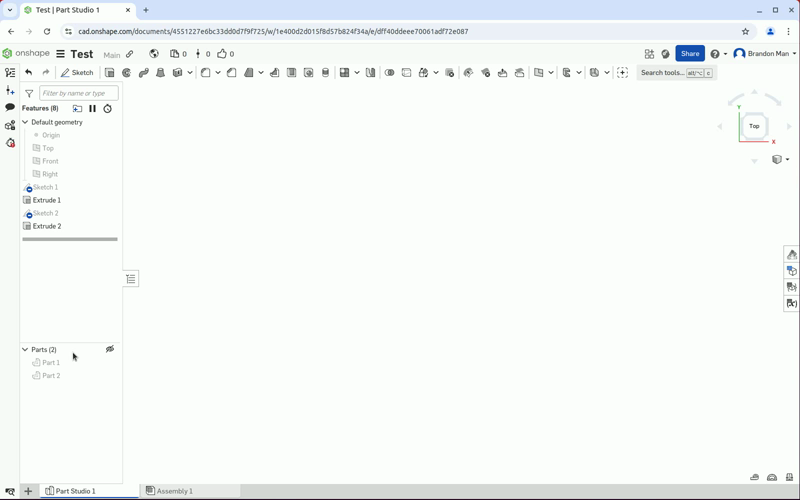
key(shift+y)
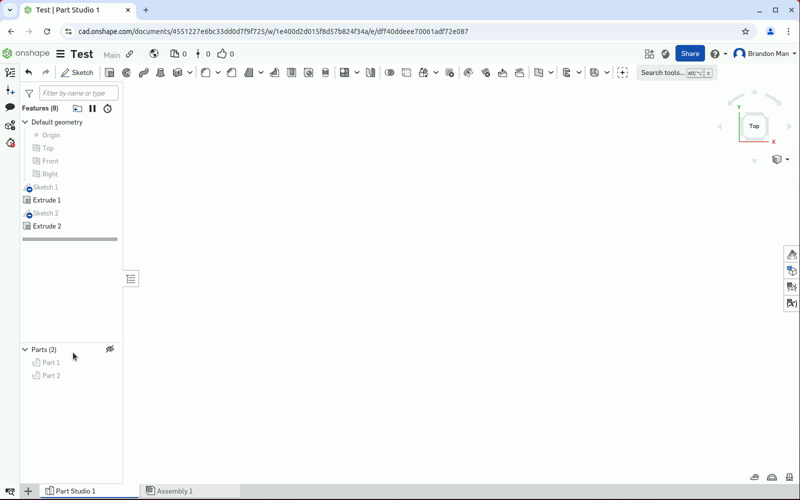
key(shift+s)
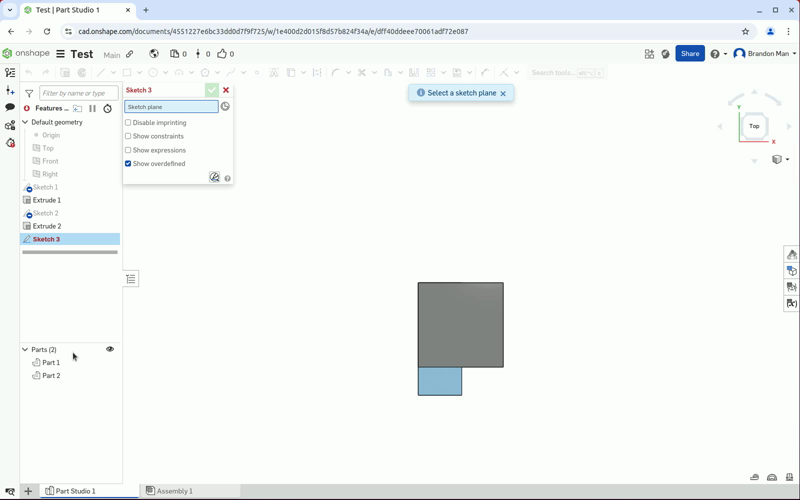
mouse_move(73, 150)
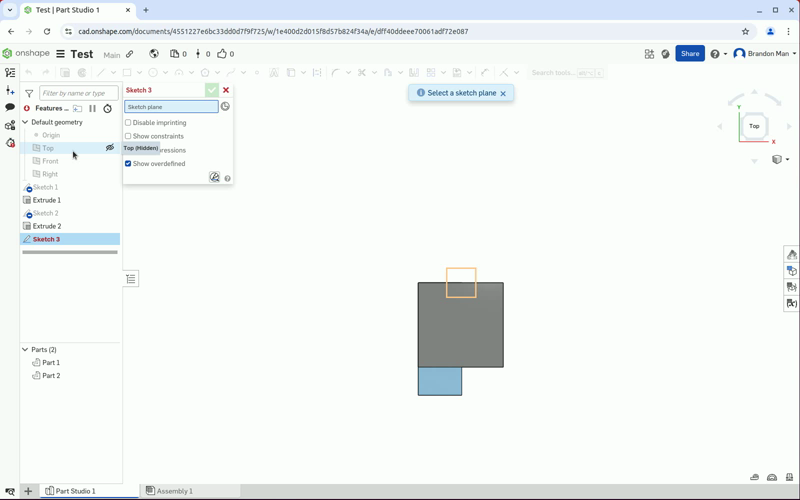
click(73, 150)
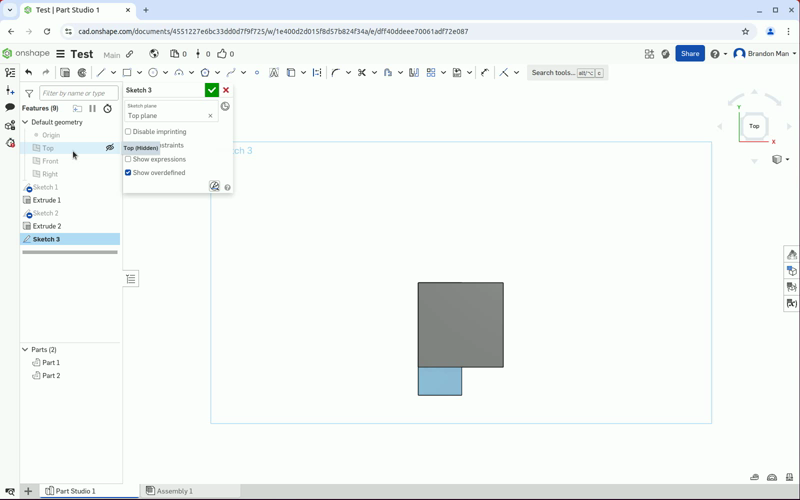
mouse_move(73, 352)
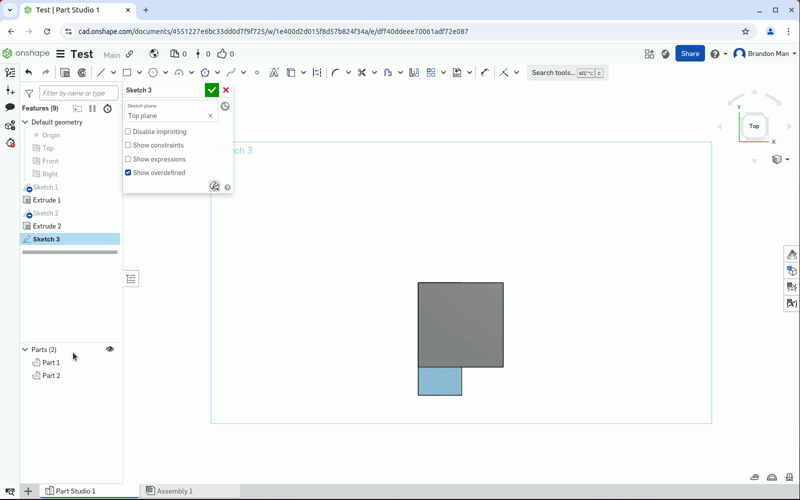
key(y)
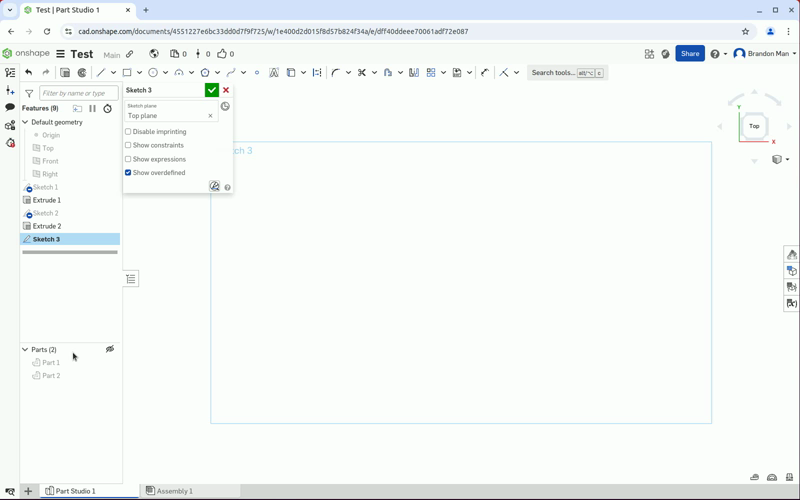
key(c)
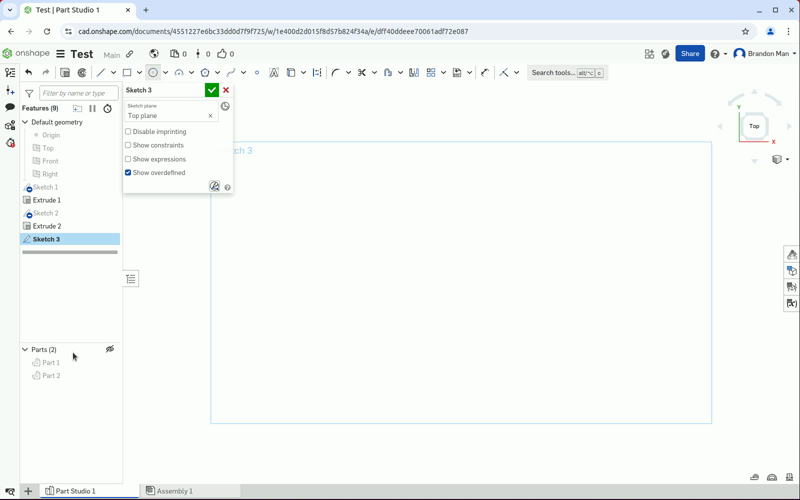
key_down(shift)
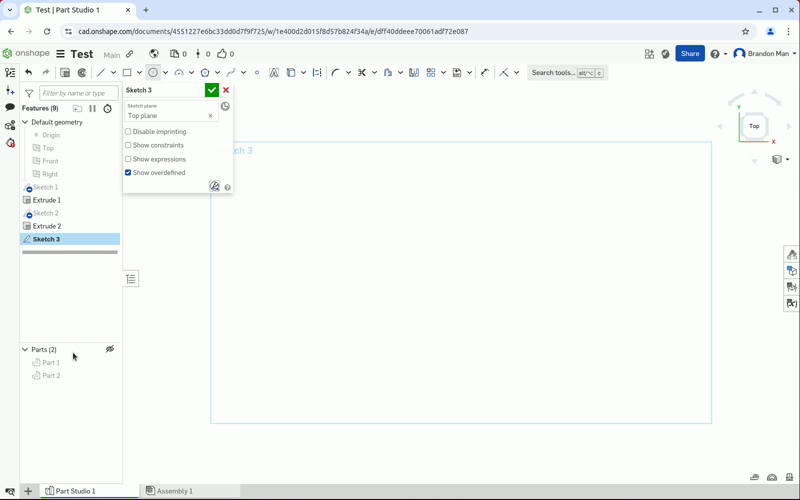
mouse_move(461, 324)
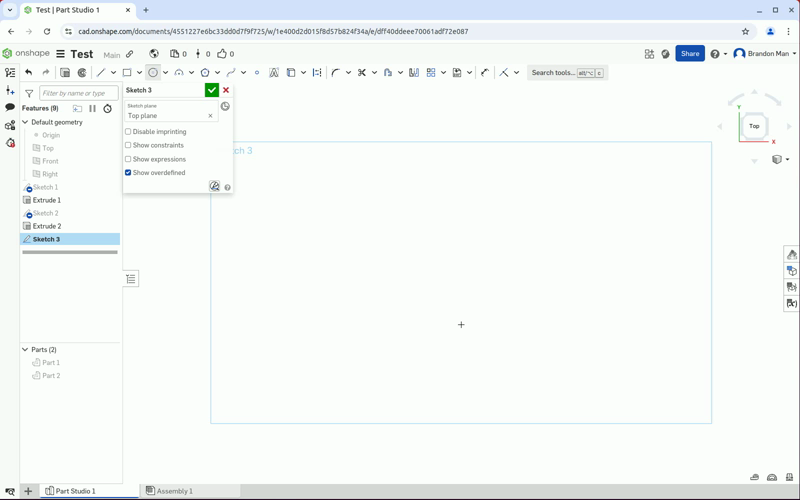
click(461, 324)
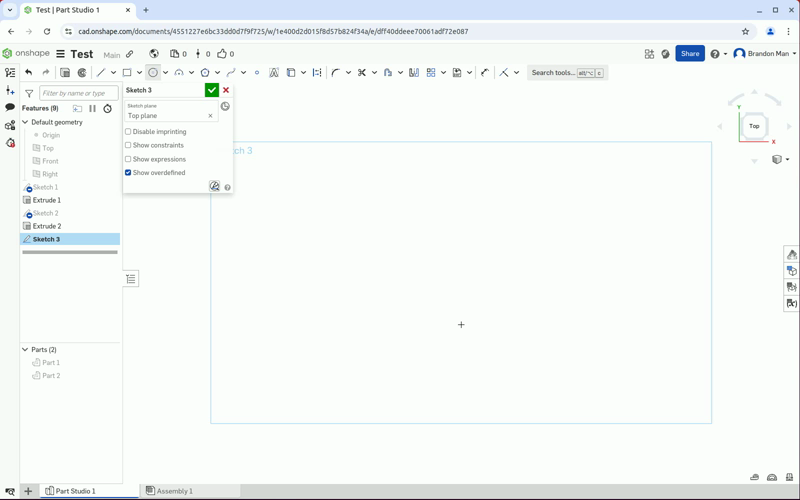
key_up(shift)
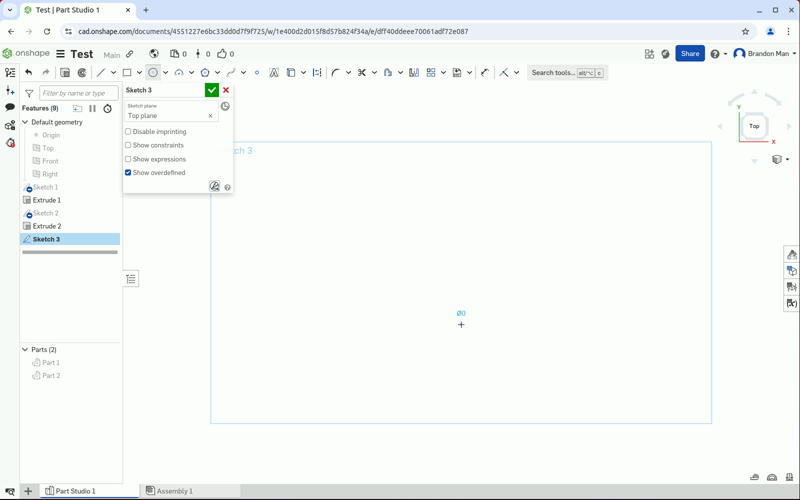
mouse_move(484, 324)
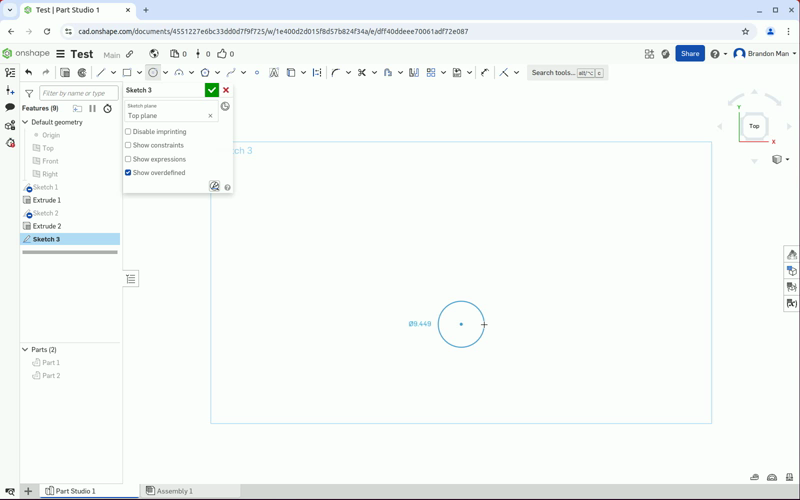
click(484, 324)
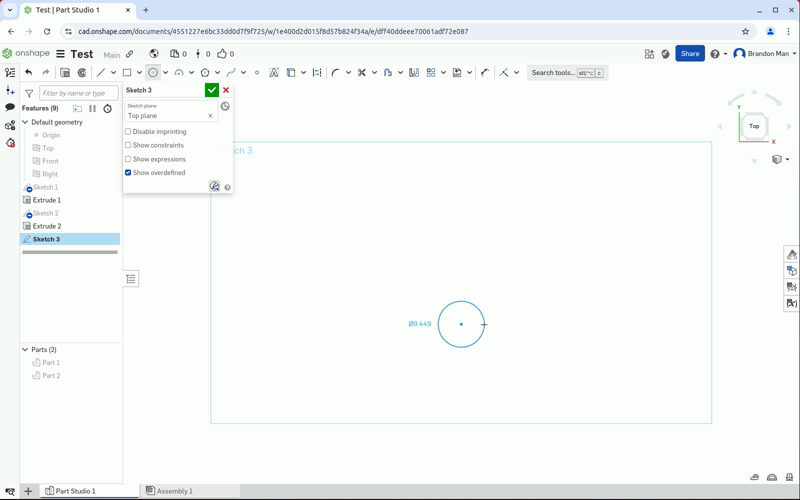
key(esc)
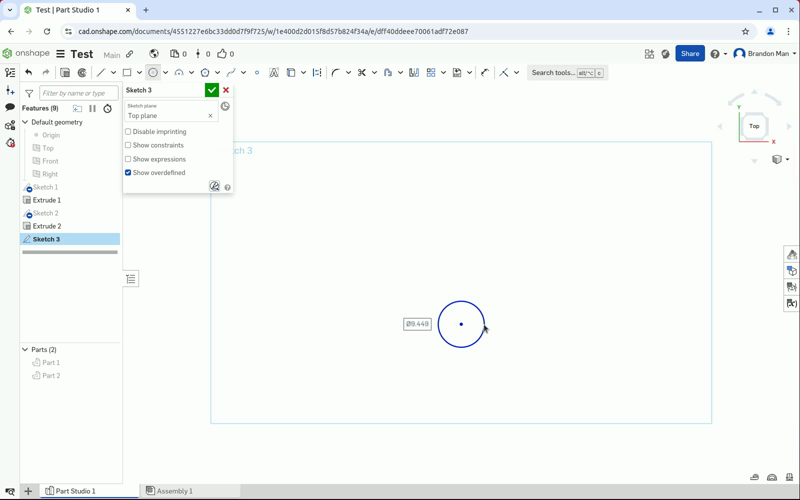
mouse_move(453, 329)
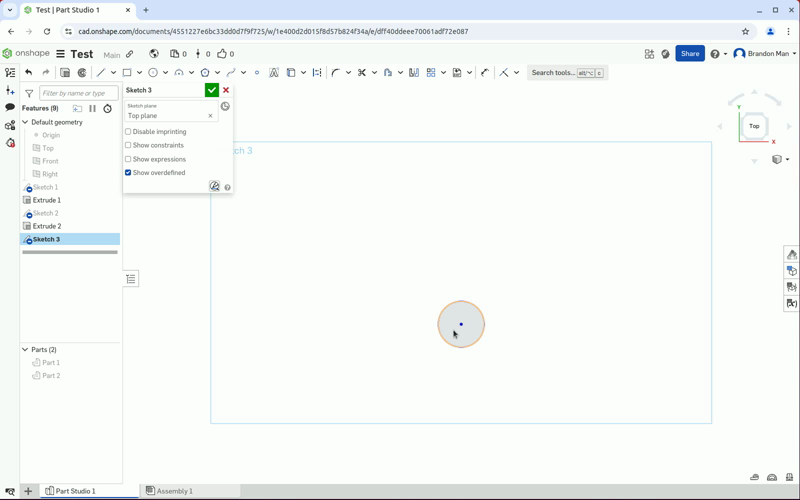
scroll(6)
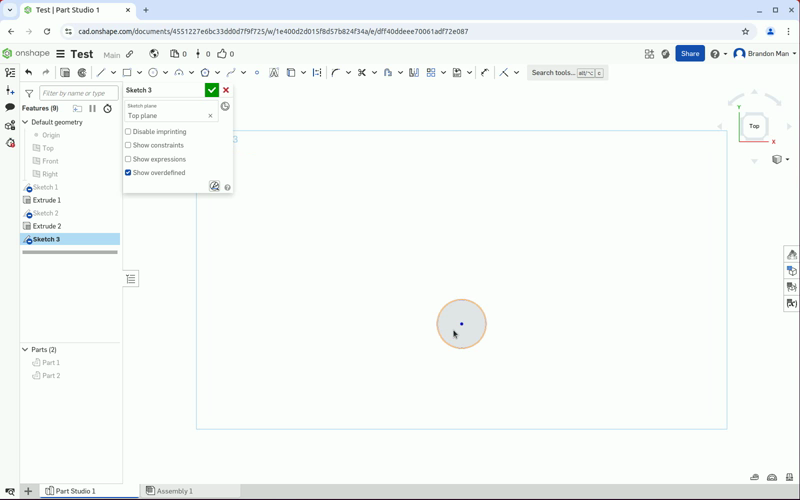
scroll(6)
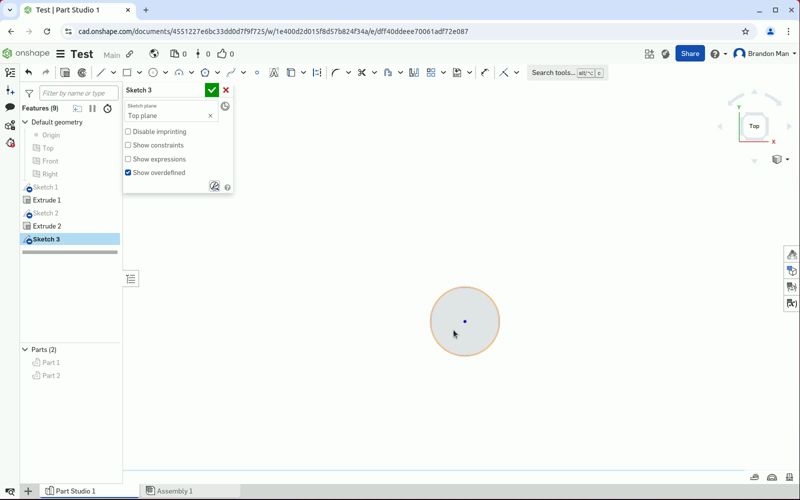
scroll(6)
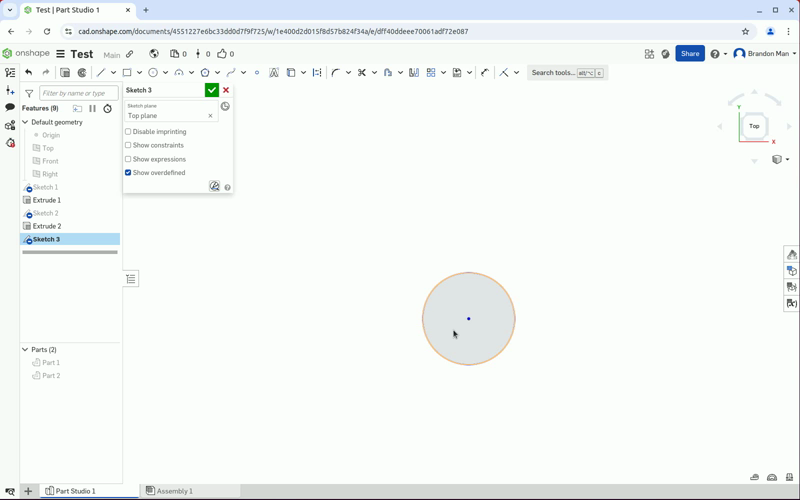
scroll(6)
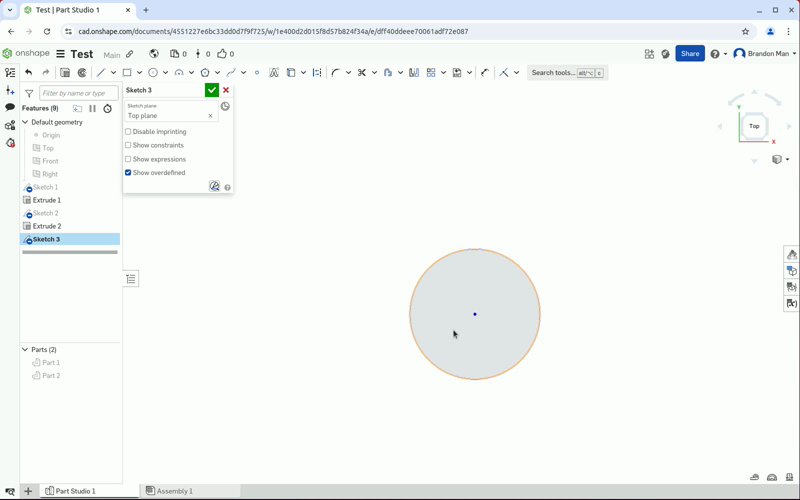
scroll(6)
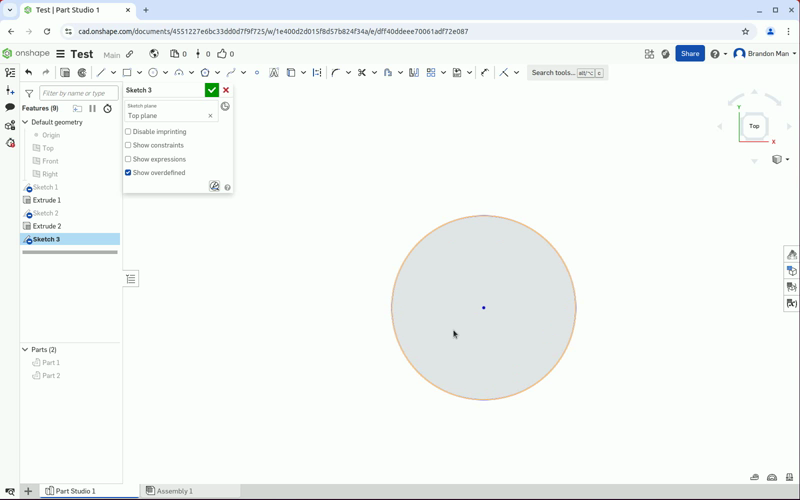
scroll(6)
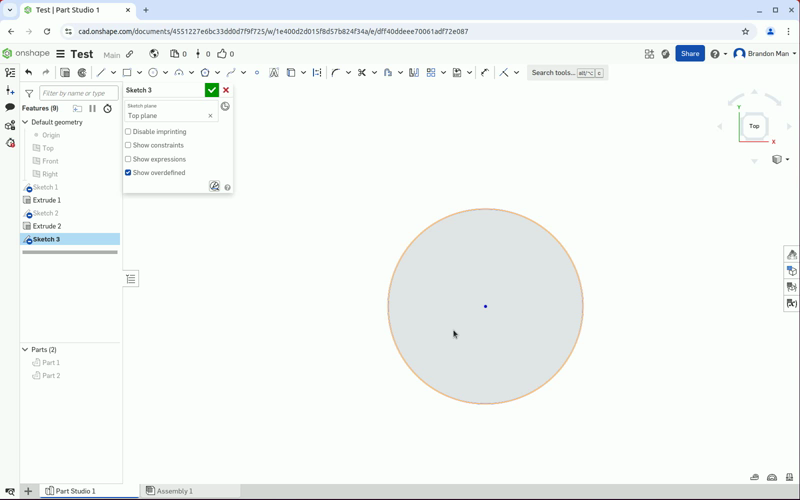
scroll(6)
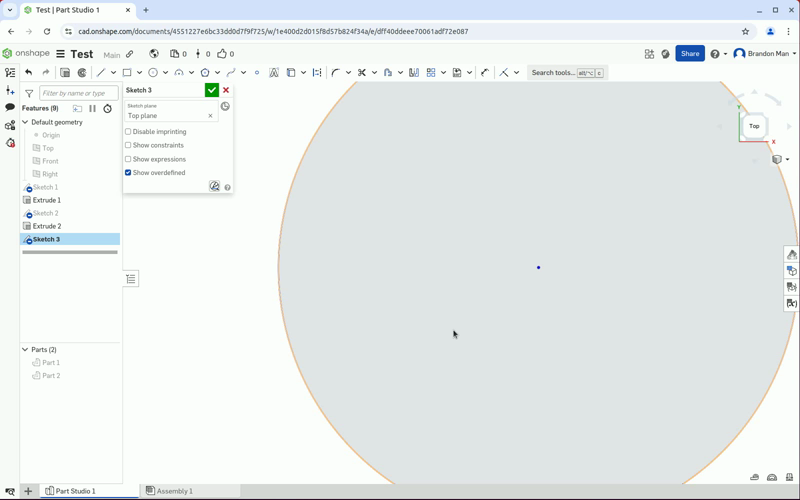
click(453, 329)
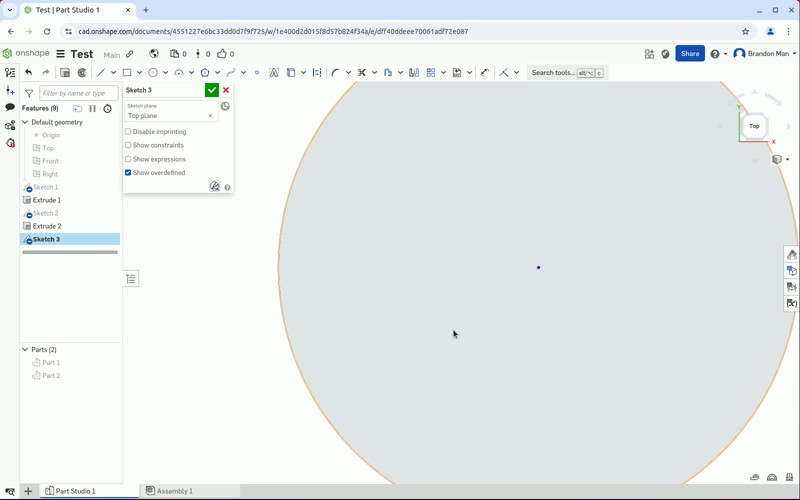
scroll(-6)
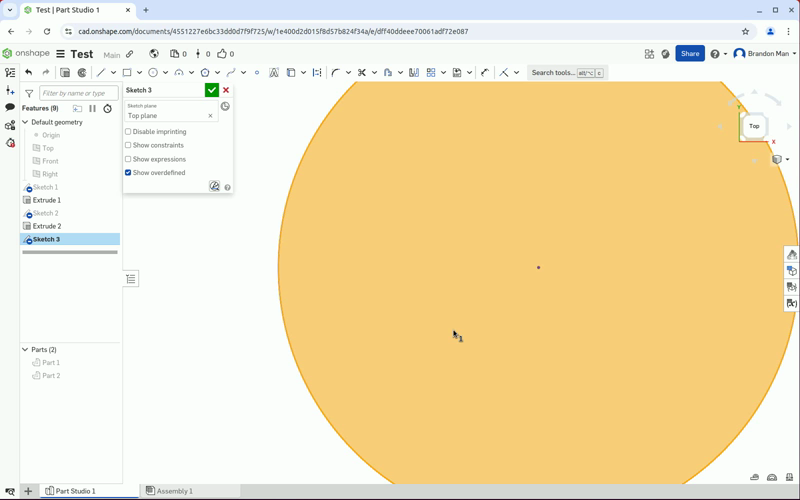
scroll(-6)
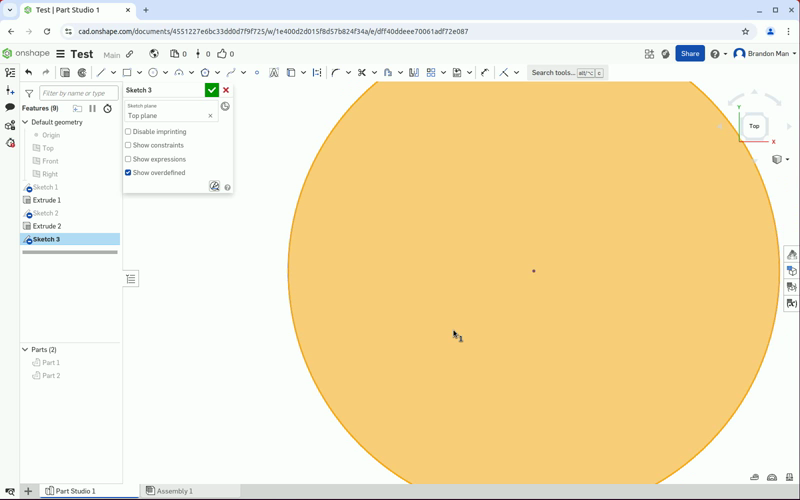
scroll(-6)
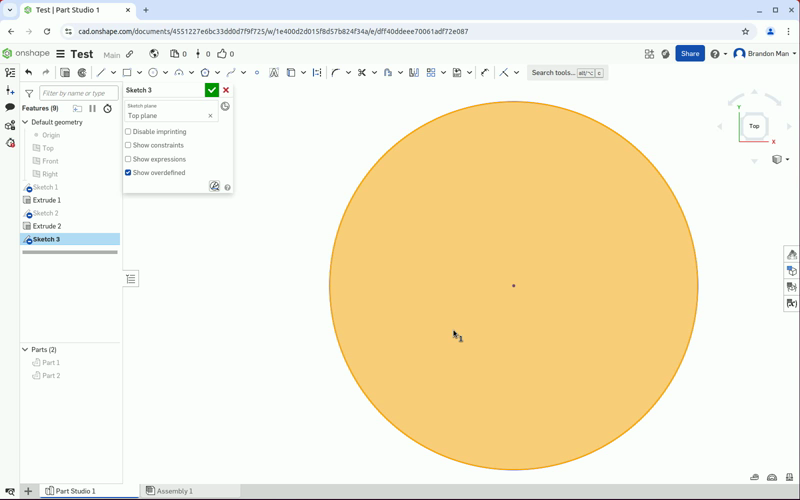
scroll(-6)
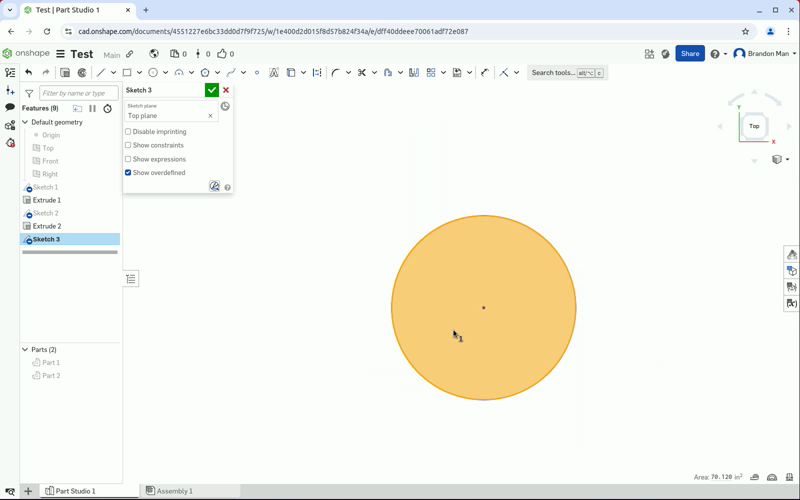
scroll(-6)
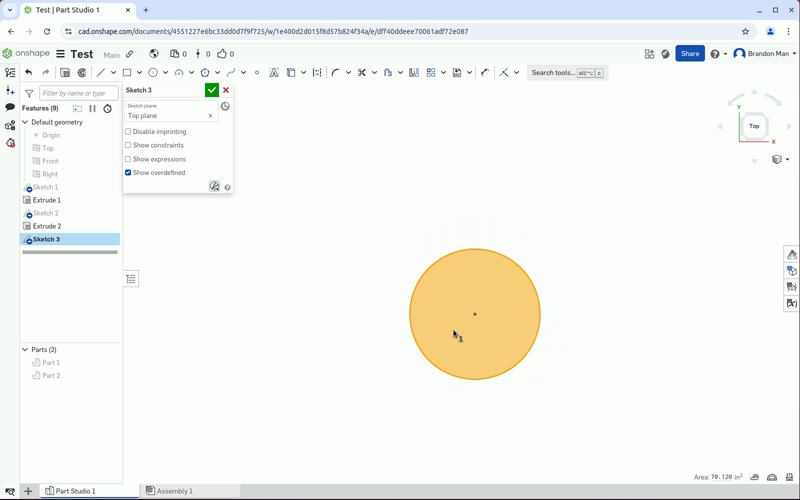
scroll(-6)
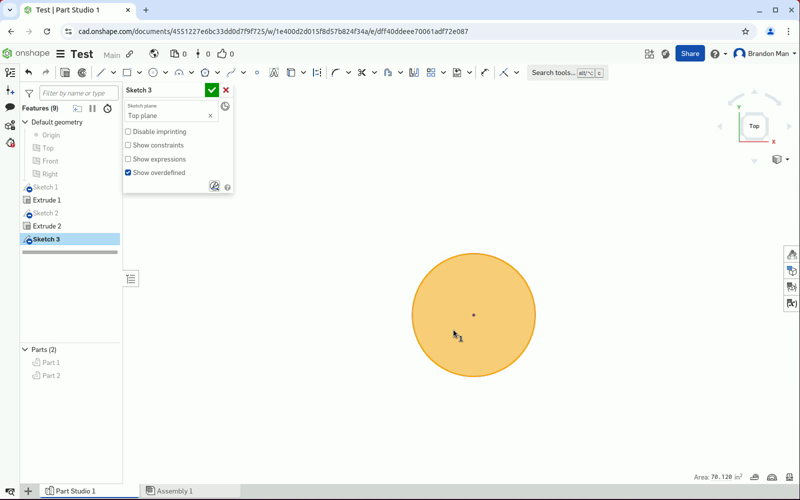
scroll(-6)
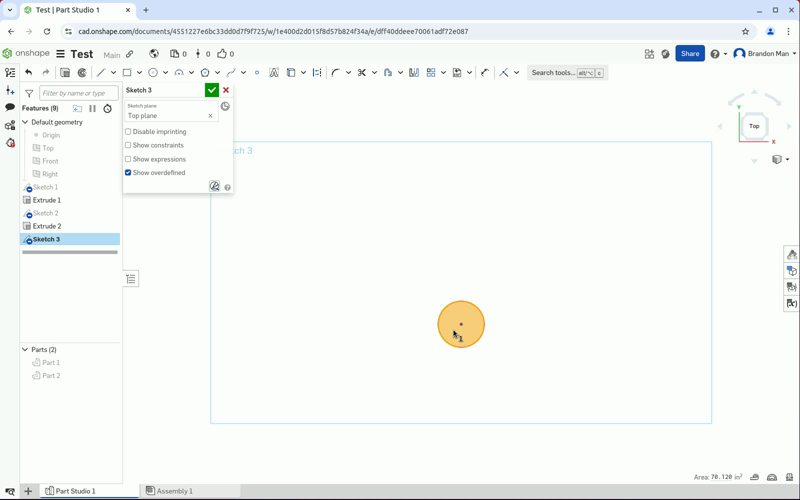
mouse_move(73, 352)
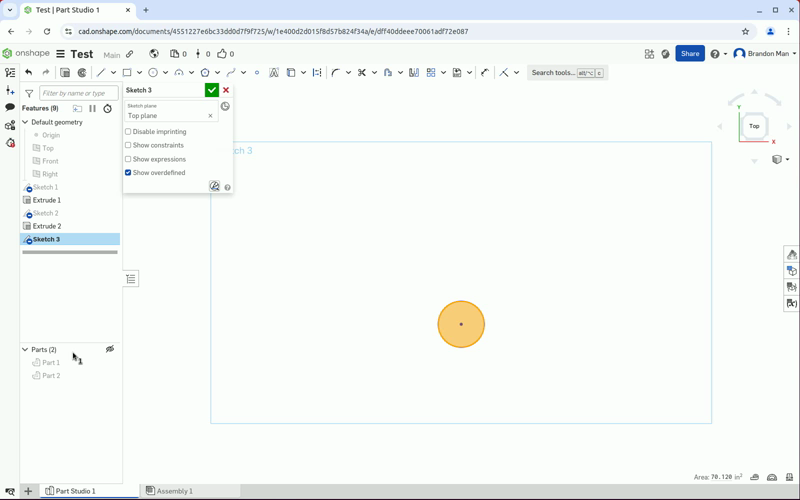
key(shift+y)
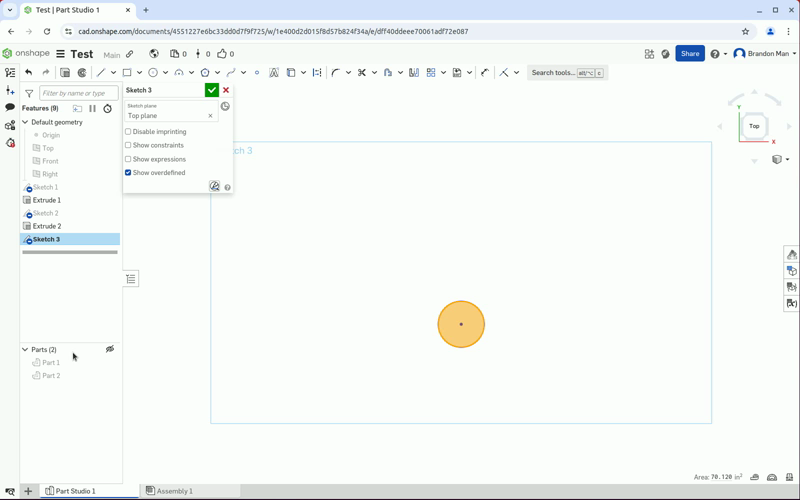
key(shift+e)
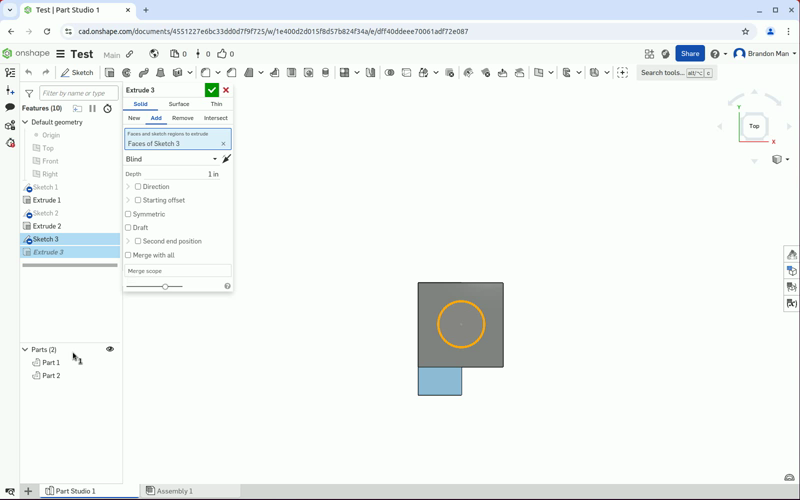
mouse_move(143, 106)
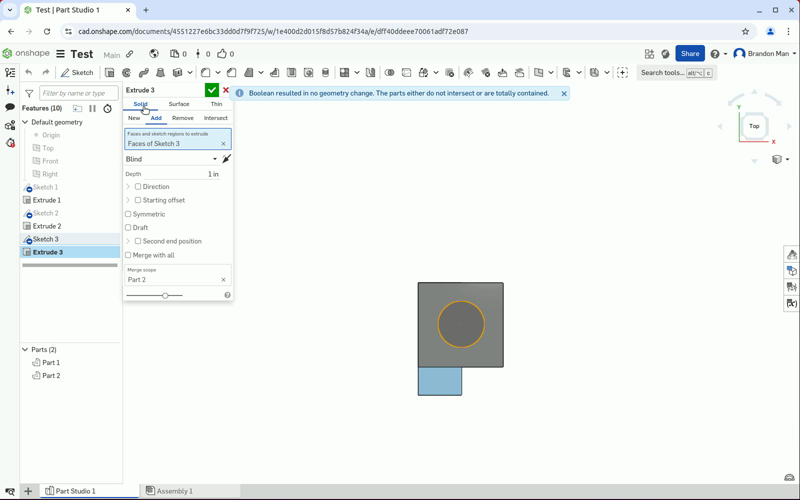
click(143, 106)
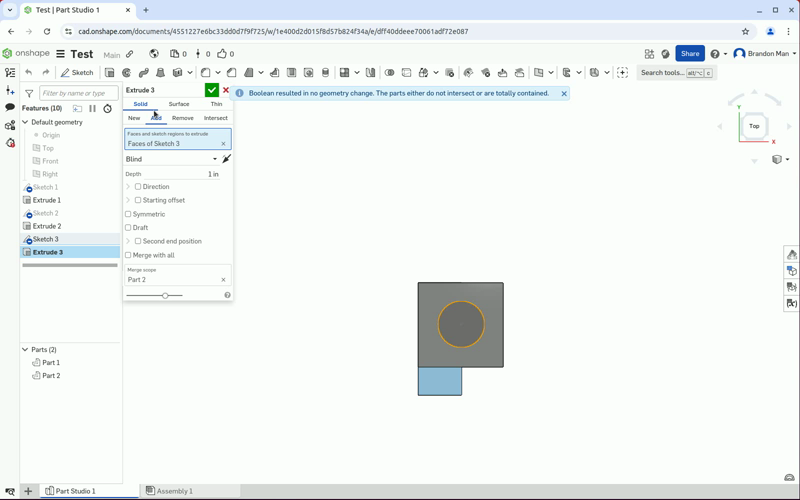
mouse_move(186, 120)
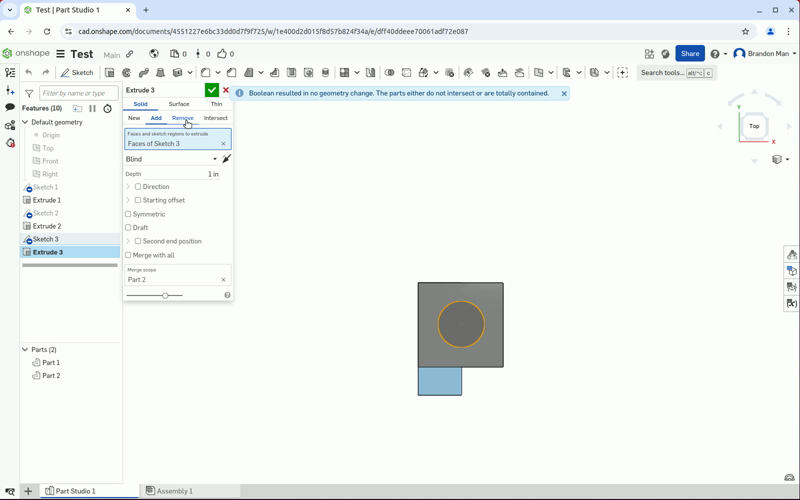
click(186, 120)
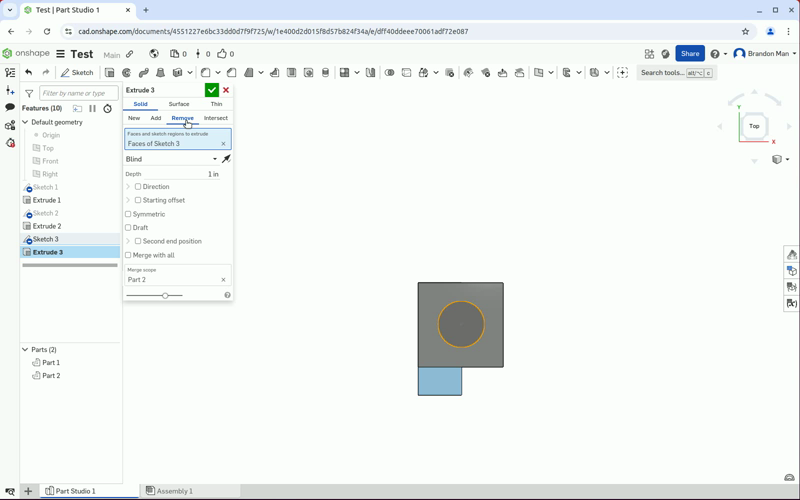
key(tab, 4)
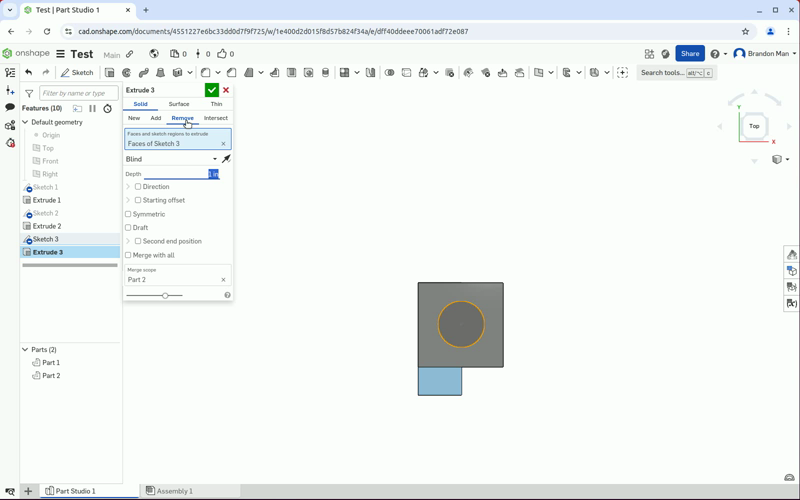
text(-17.331)
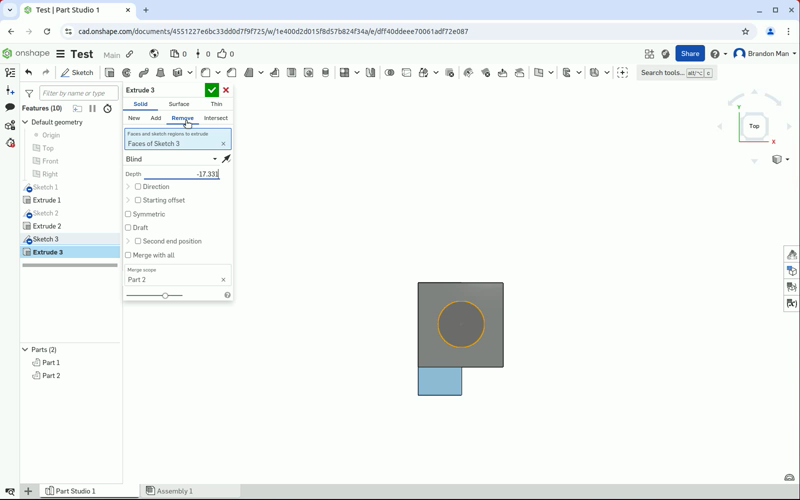
key(tab, 6)
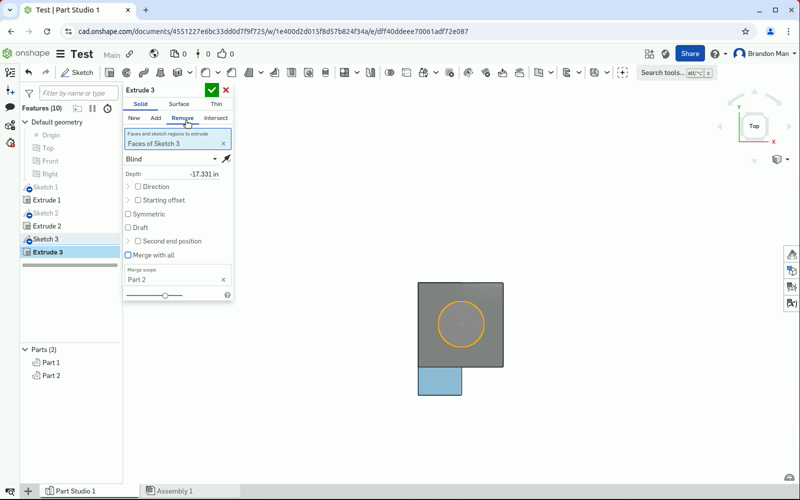
key(space)
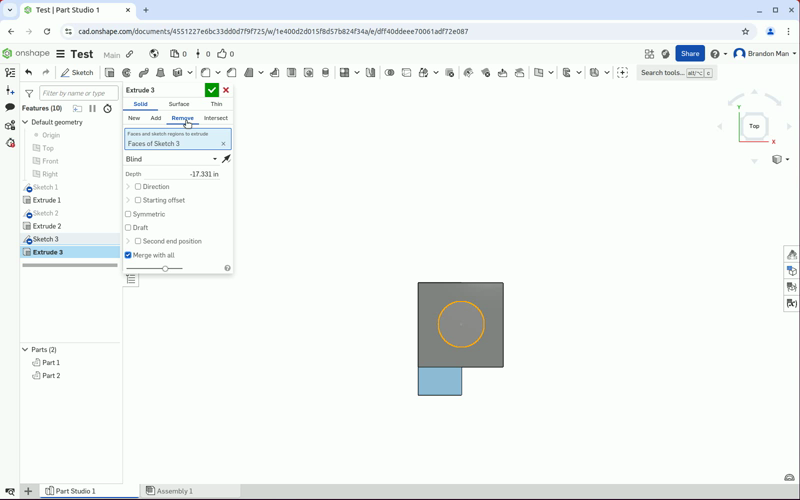
key(enter)
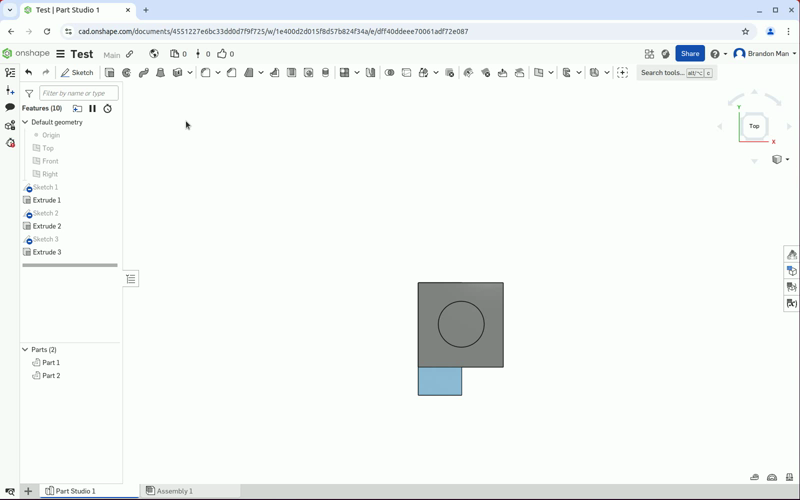
key(shift+h)
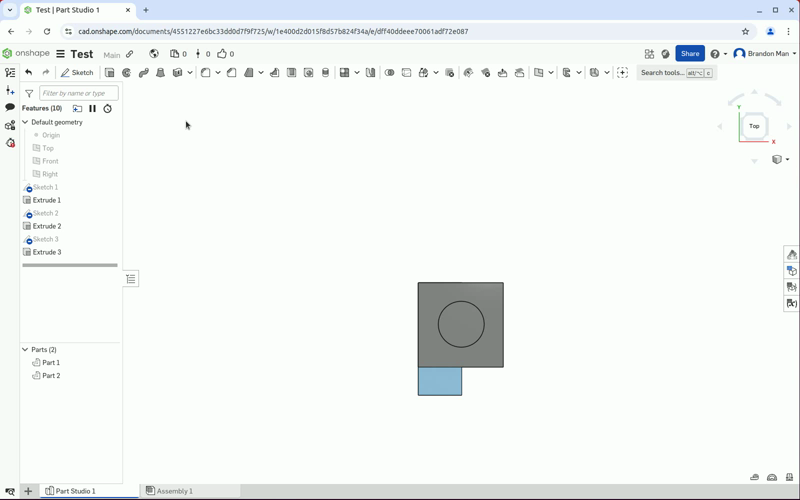
key(shift+h)
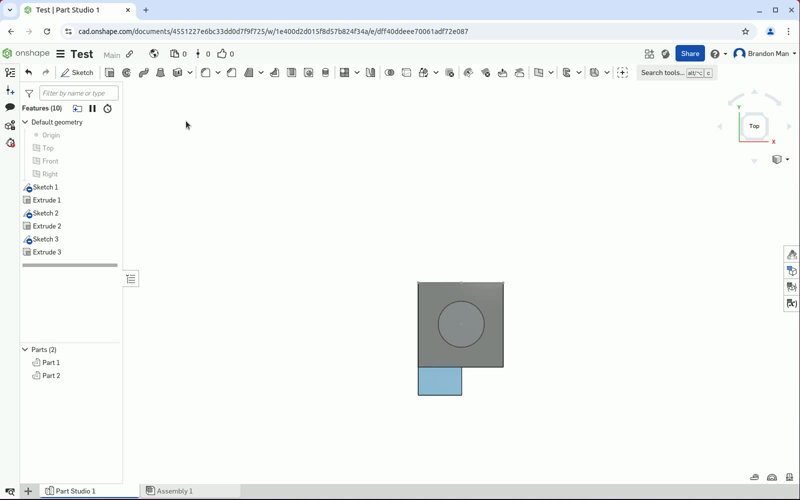
key(shift+7)
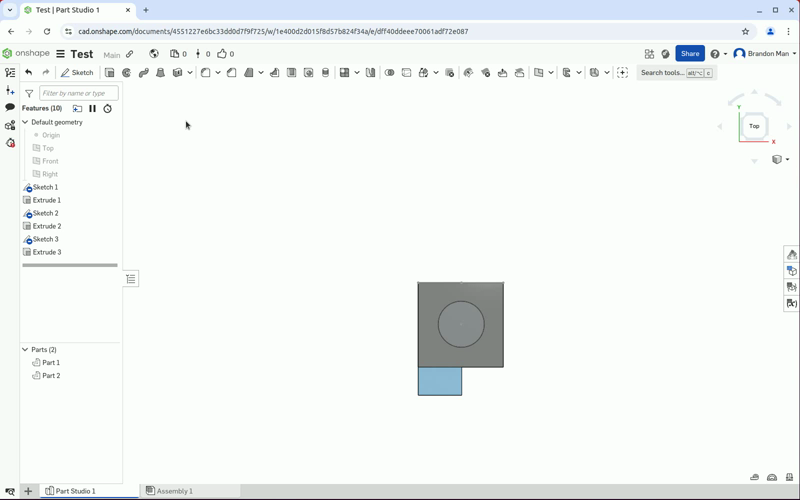
key(up, 3)
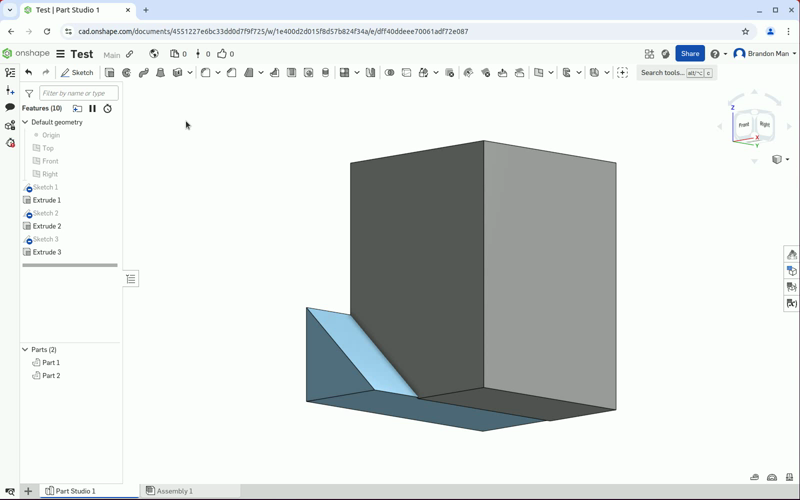
key(left, 3)
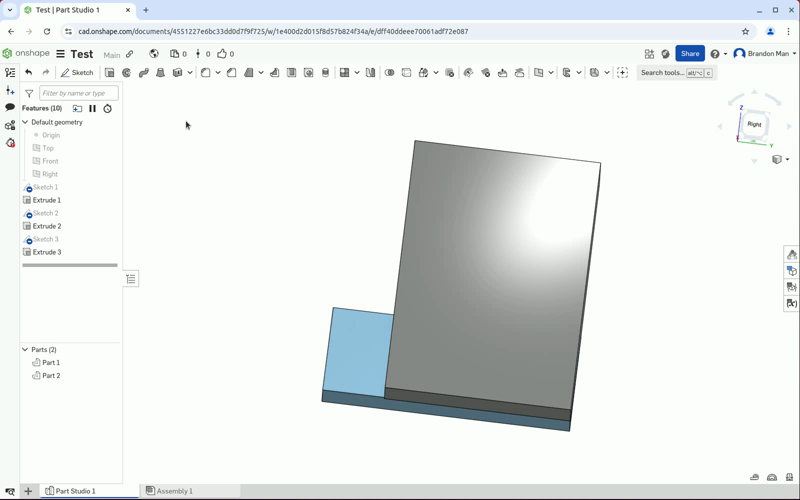
key(right, 3)
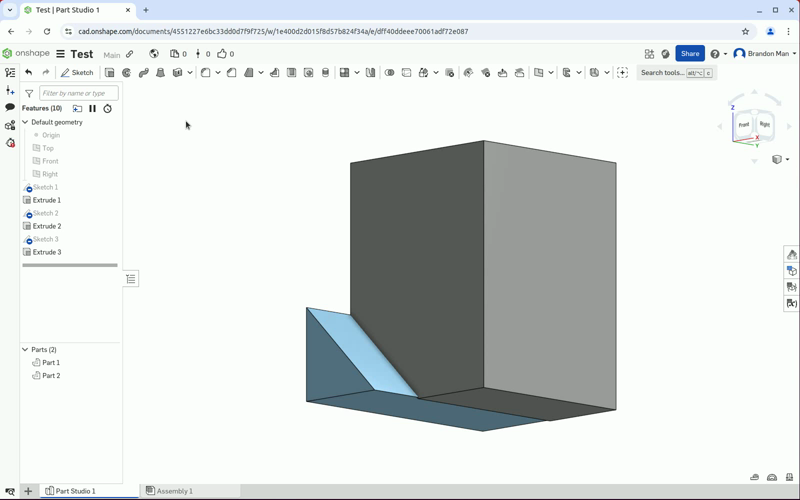
key(down, 3)
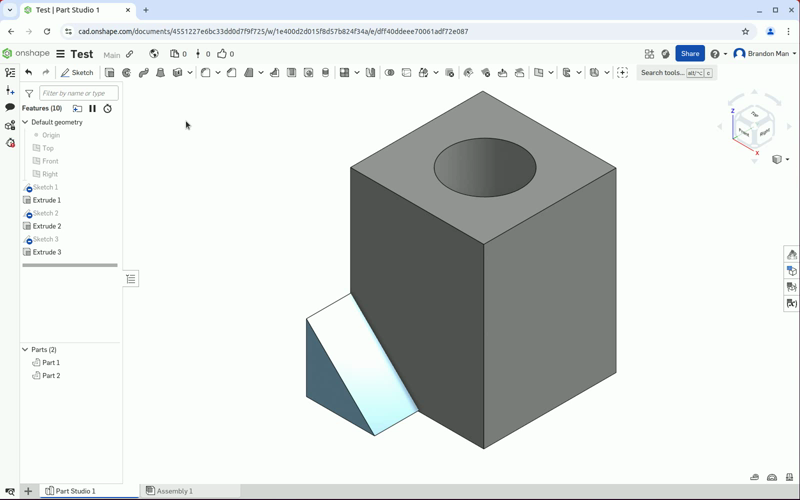
mouse_move(73, 189)
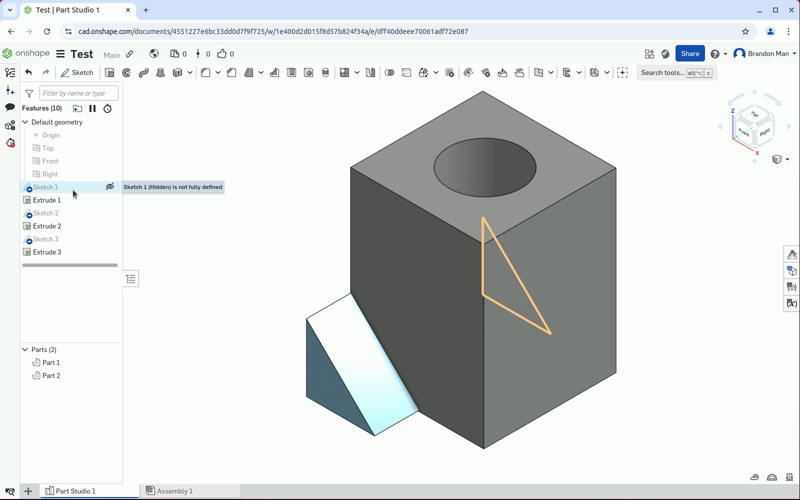
click(73, 189)